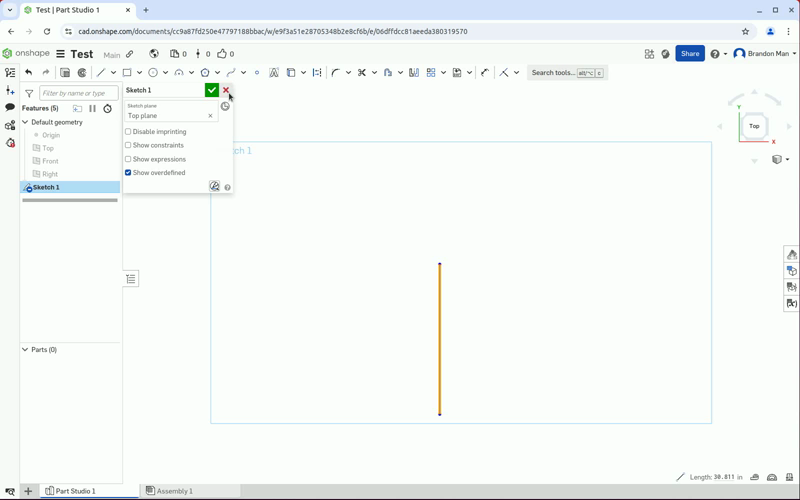
key(shift+h)
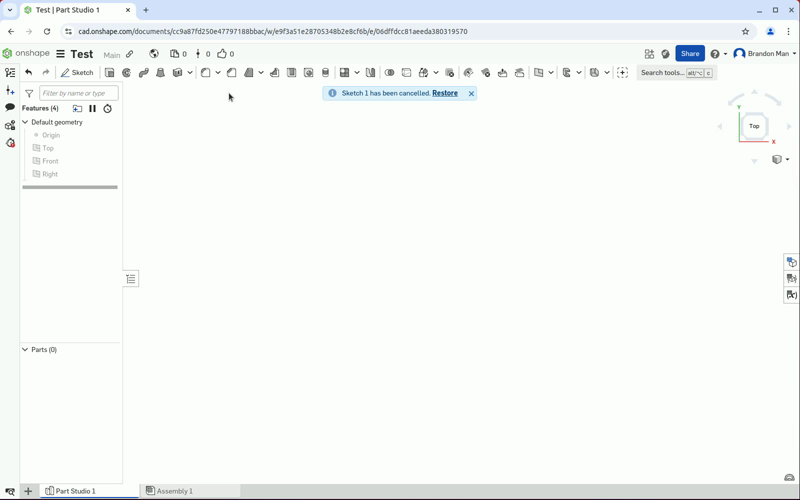
mouse_move(73, 352)
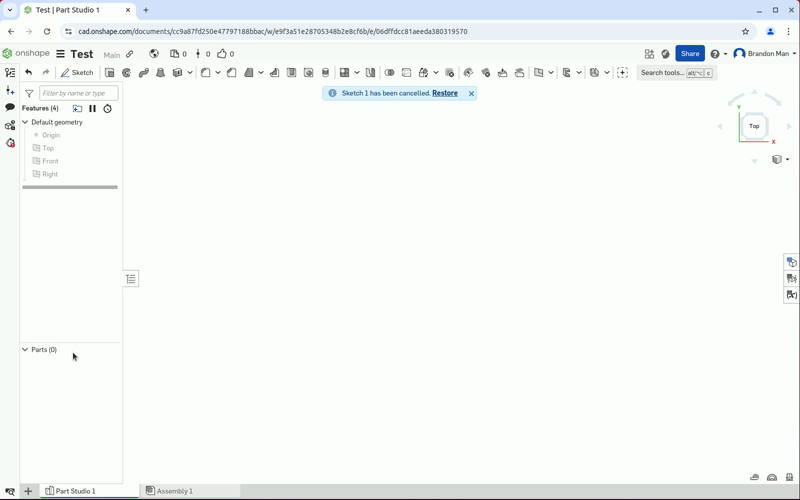
key(y)
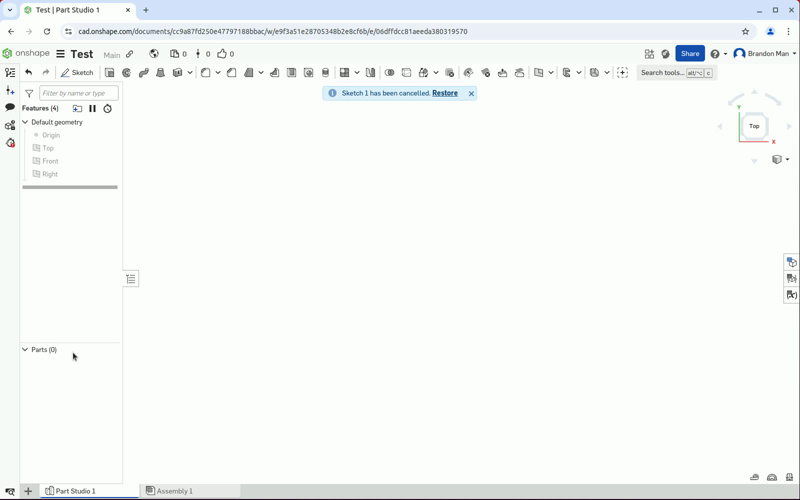
key(shift+p)
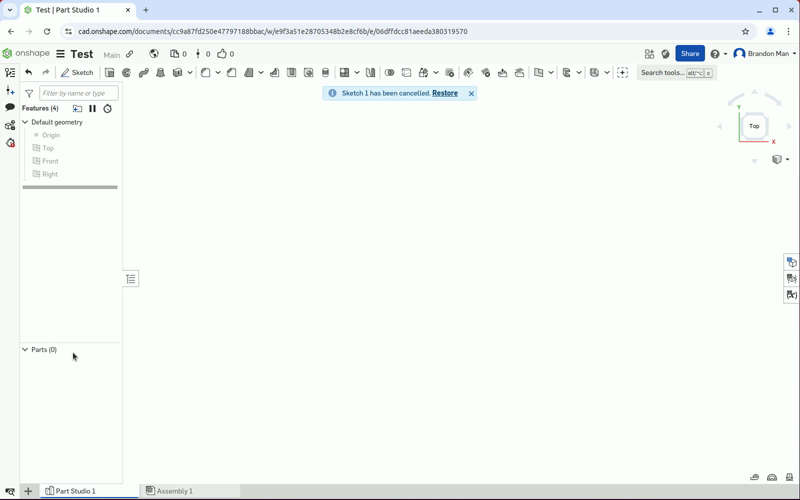
key(space)
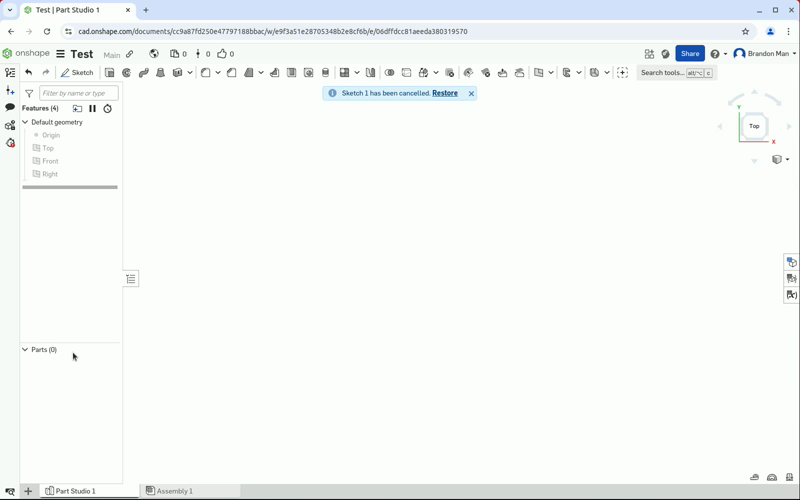
key_down(shift)
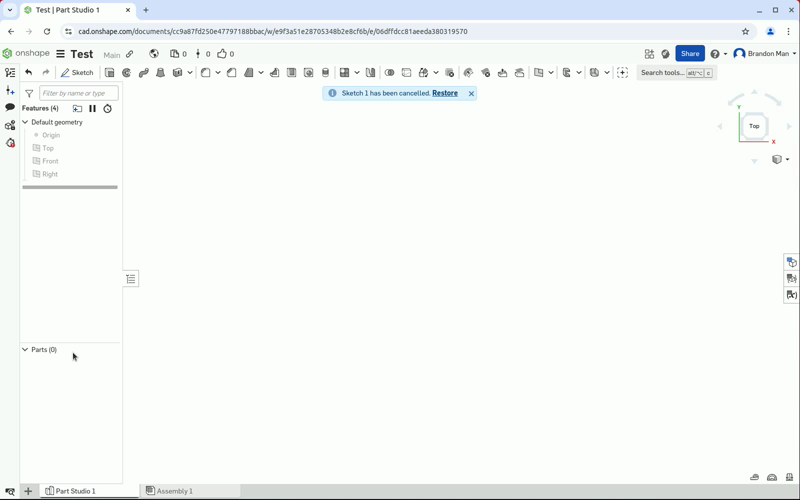
key(up)
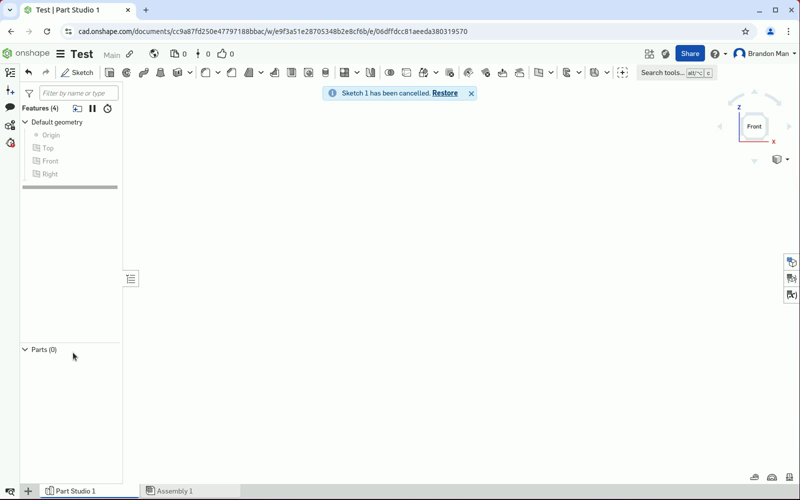
key_up(shift)
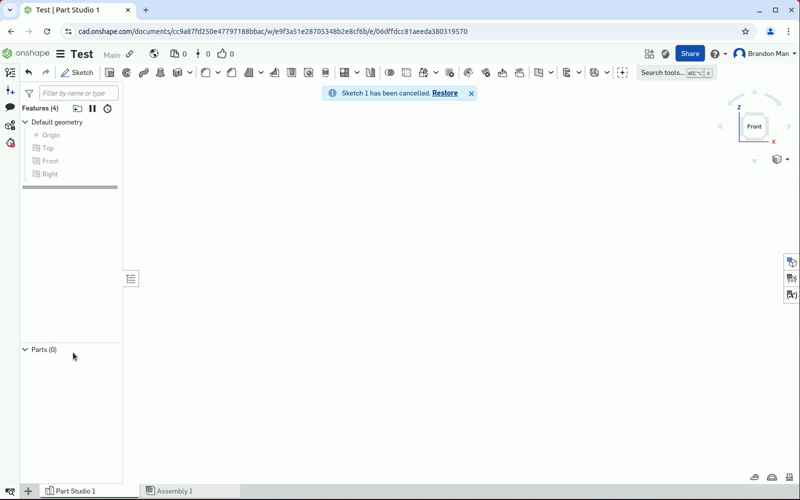
mouse_move(73, 352)
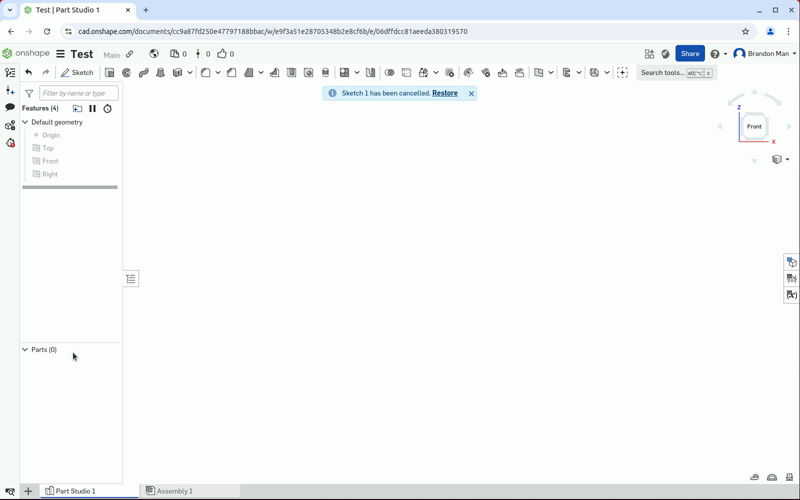
key(shift+y)
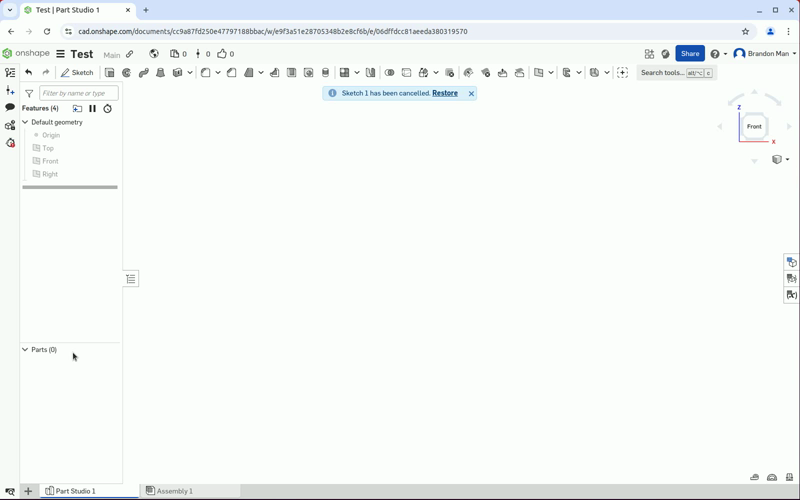
key(shift+s)
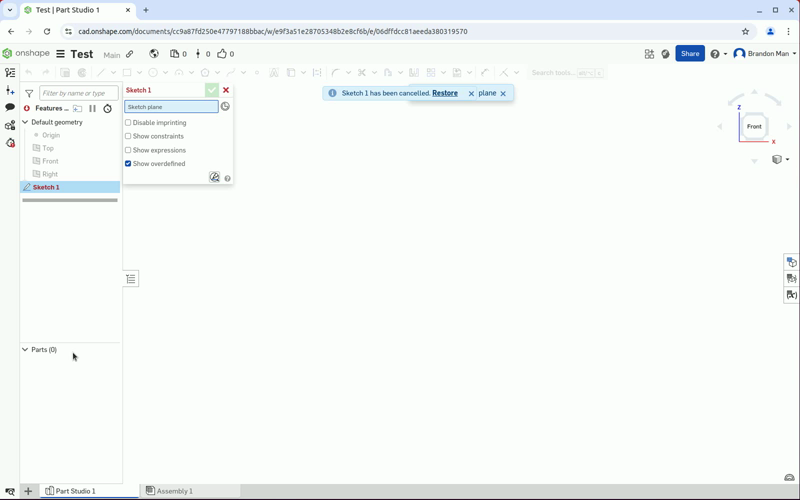
mouse_move(73, 163)
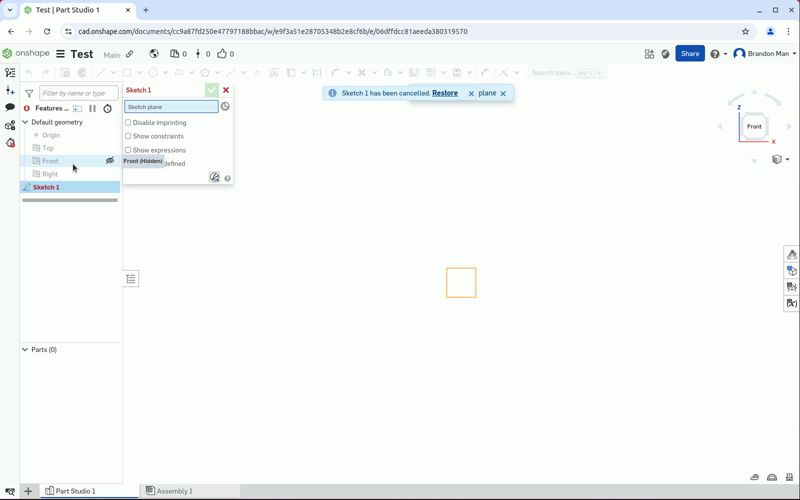
click(73, 163)
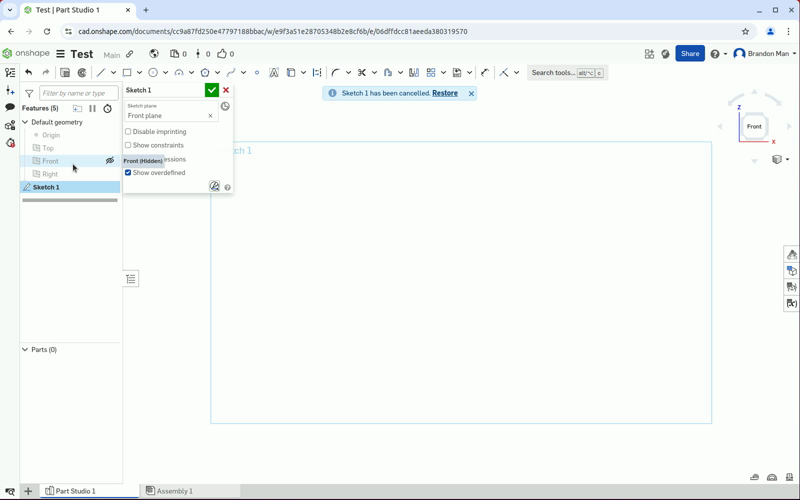
mouse_move(73, 352)
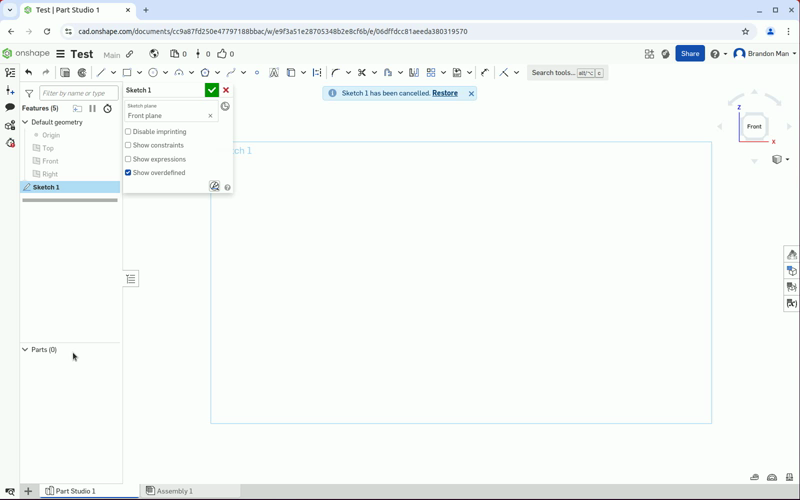
key(y)
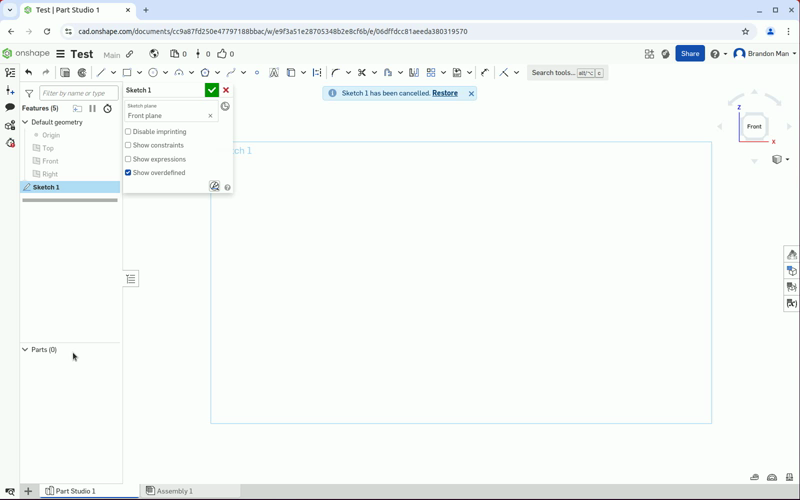
key(l)
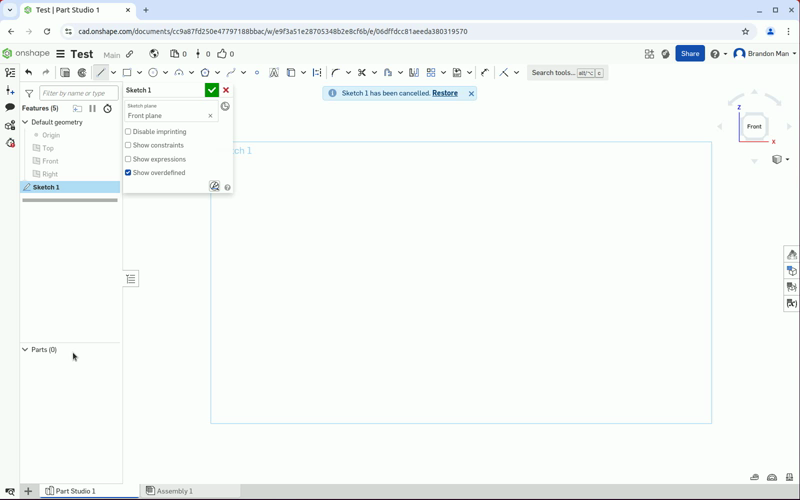
key_down(shift)
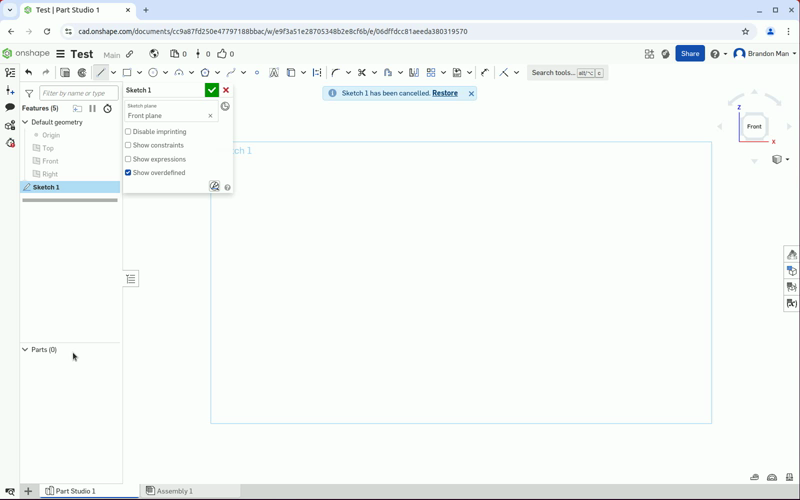
mouse_move(419, 234)
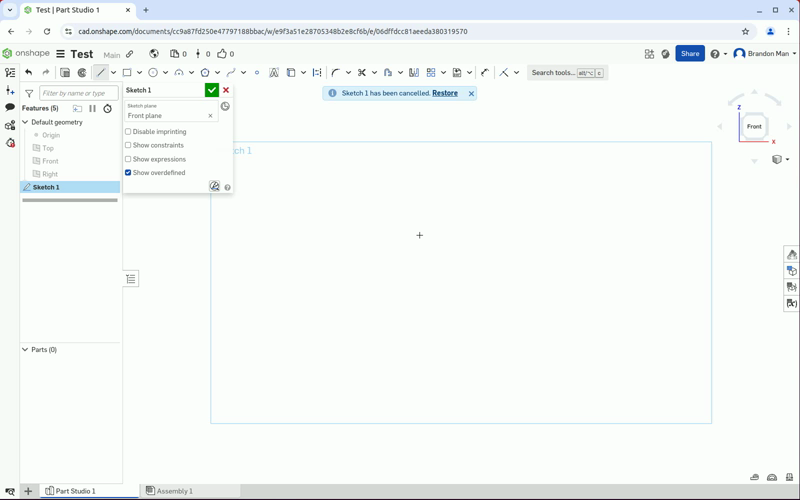
click(419, 234)
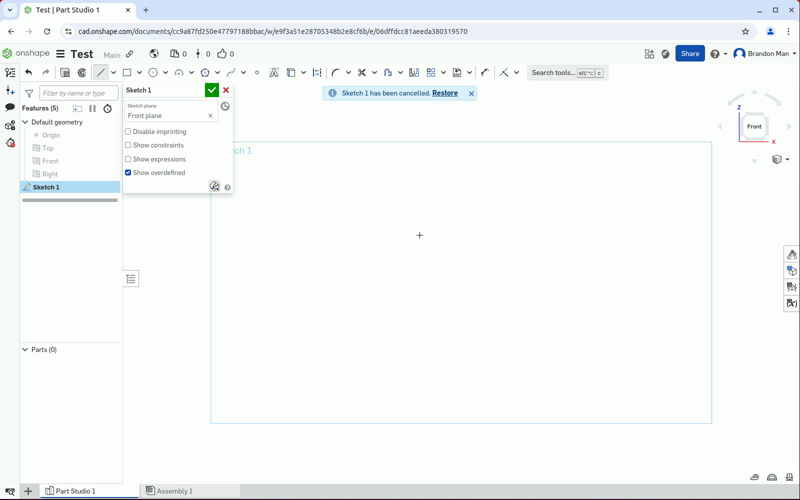
key_up(shift)
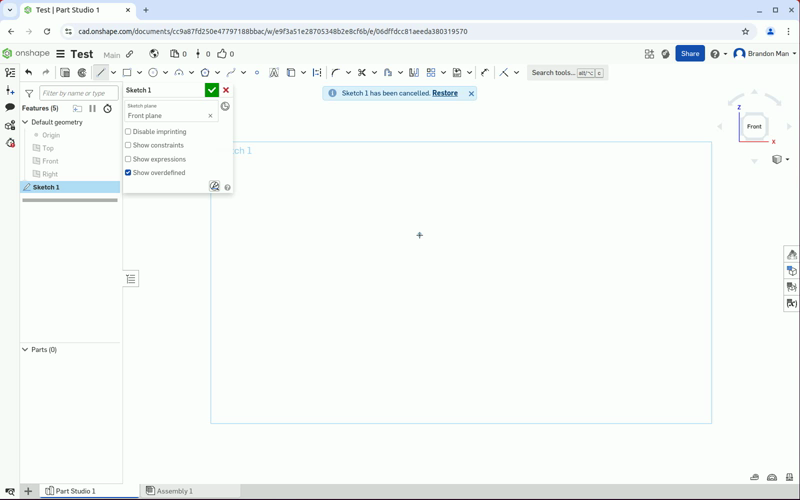
key_down(shift)
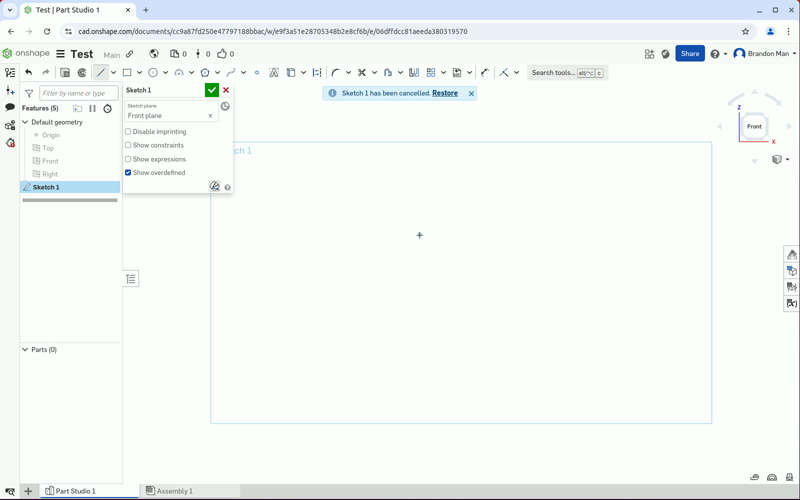
mouse_move(449, 234)
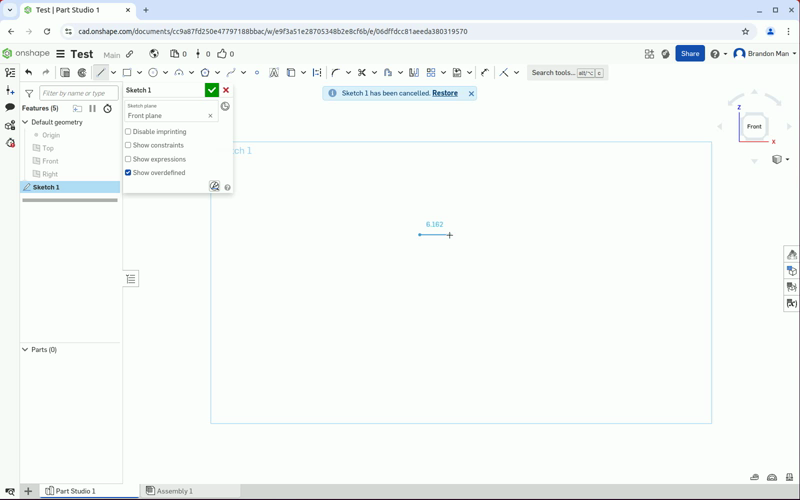
mouse_move(439, 277)
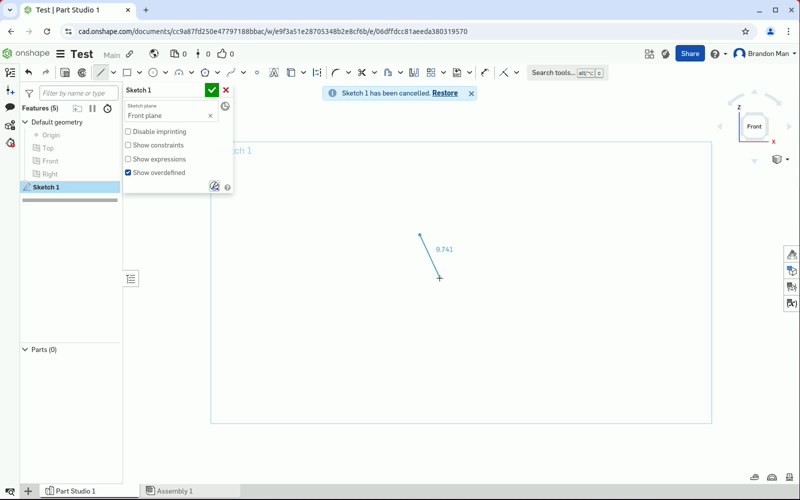
click(439, 277)
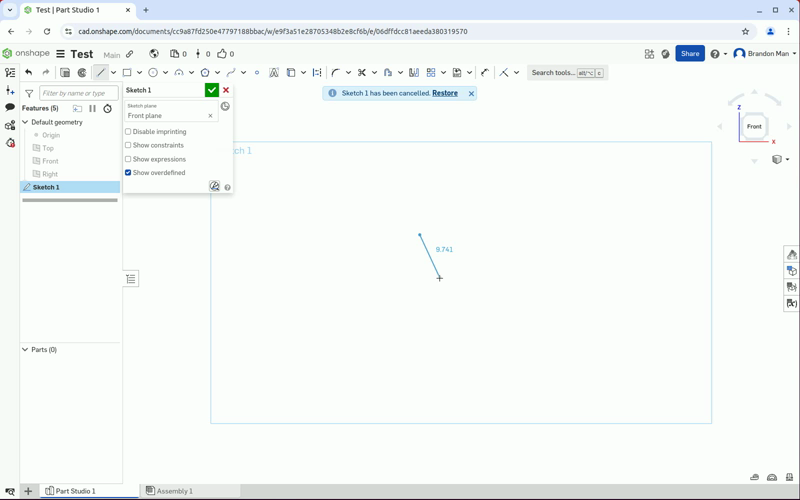
key_up(shift)
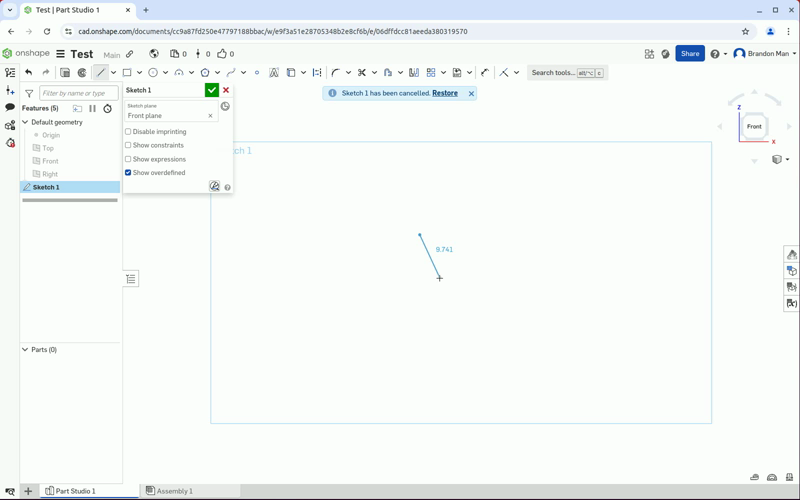
key_down(shift)
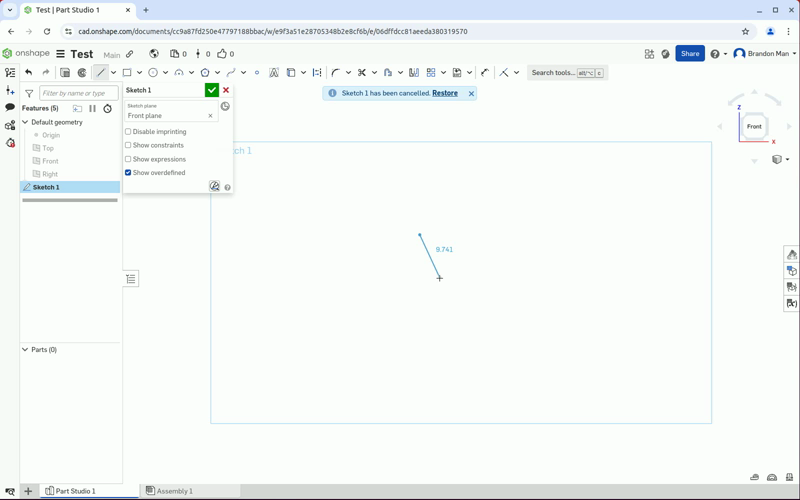
mouse_move(469, 277)
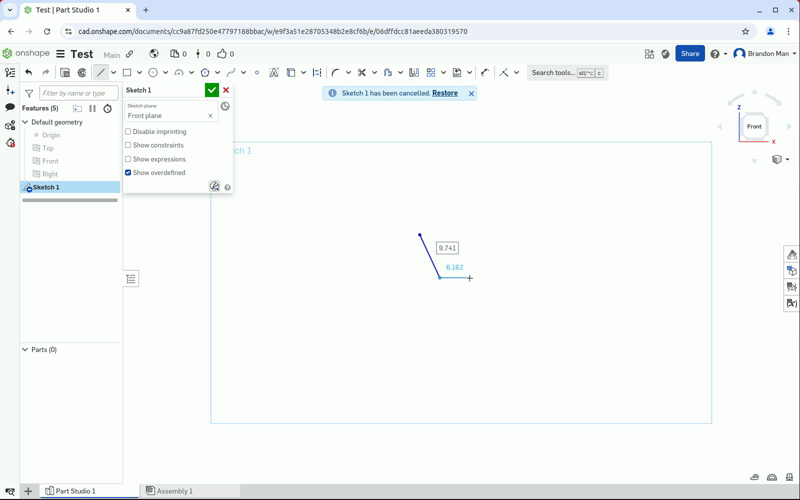
mouse_move(455, 270)
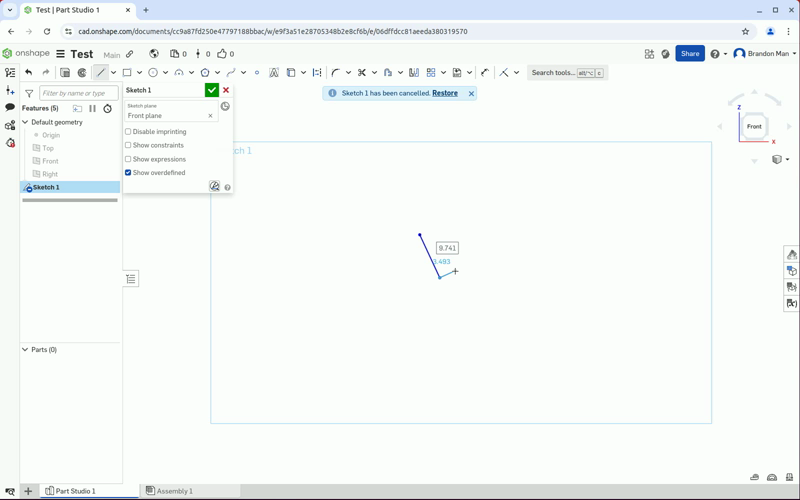
click(455, 270)
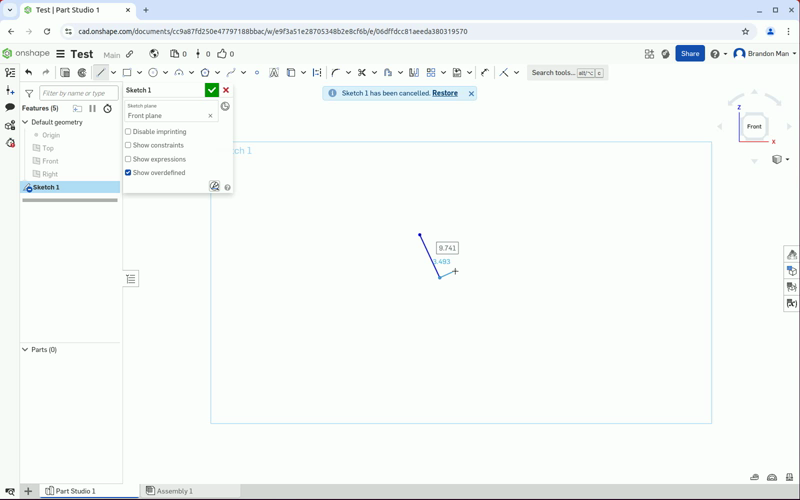
key_up(shift)
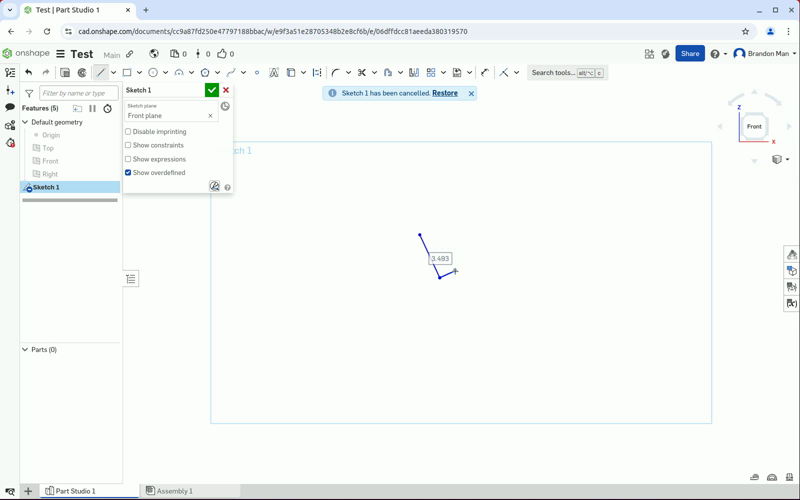
key_down(shift)
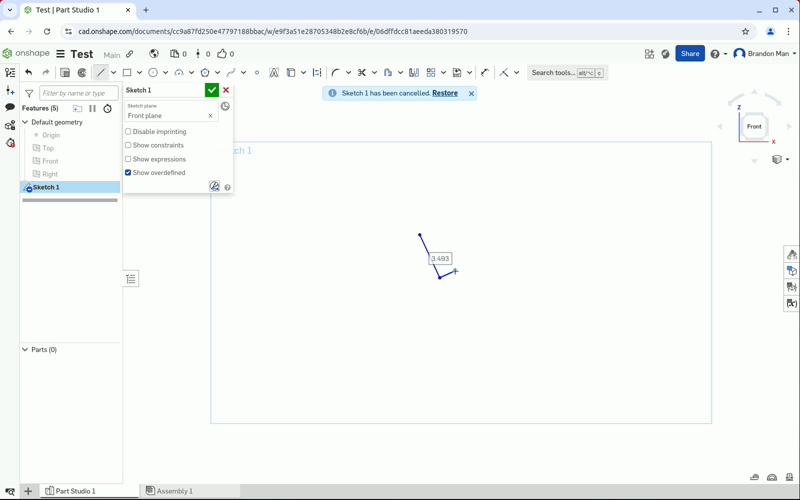
mouse_move(485, 270)
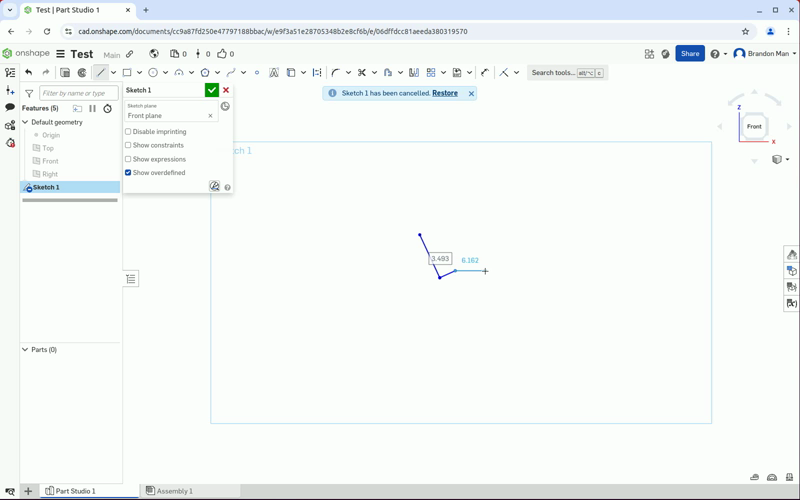
mouse_move(435, 227)
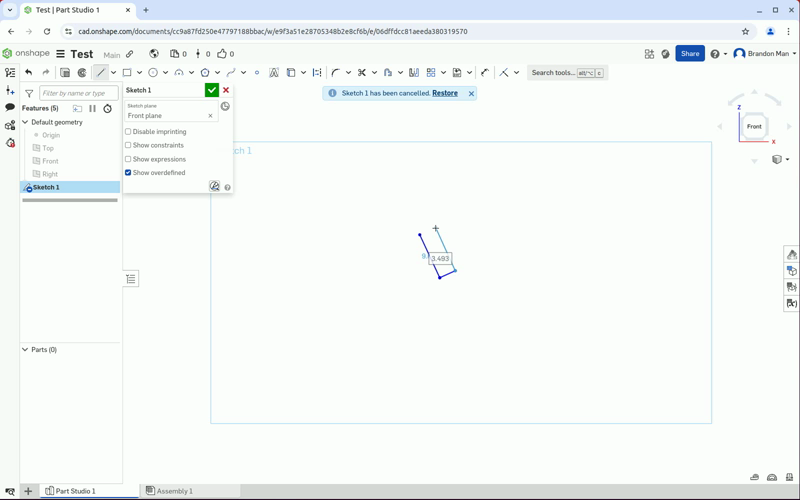
click(435, 227)
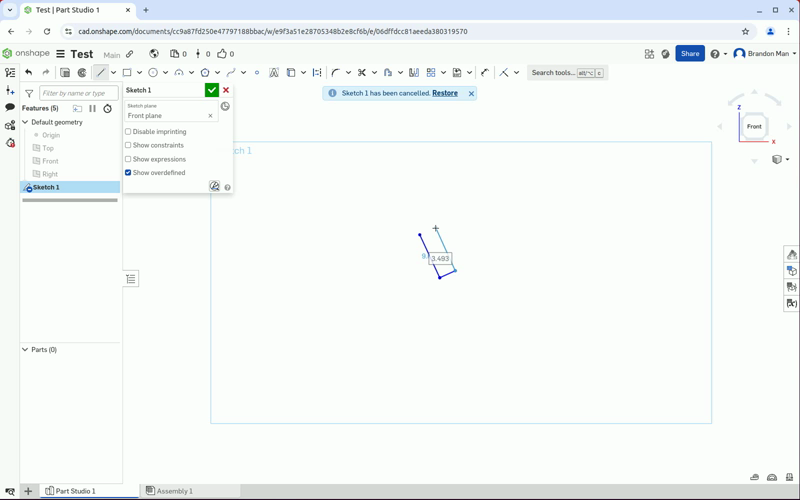
key_up(shift)
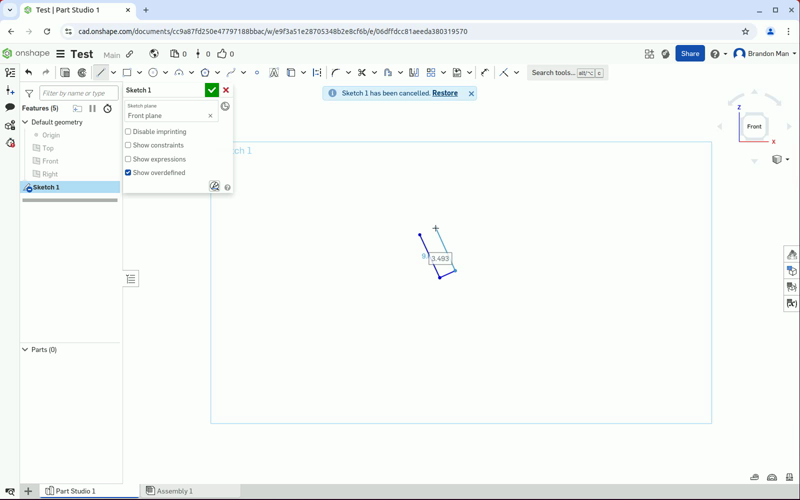
mouse_move(465, 227)
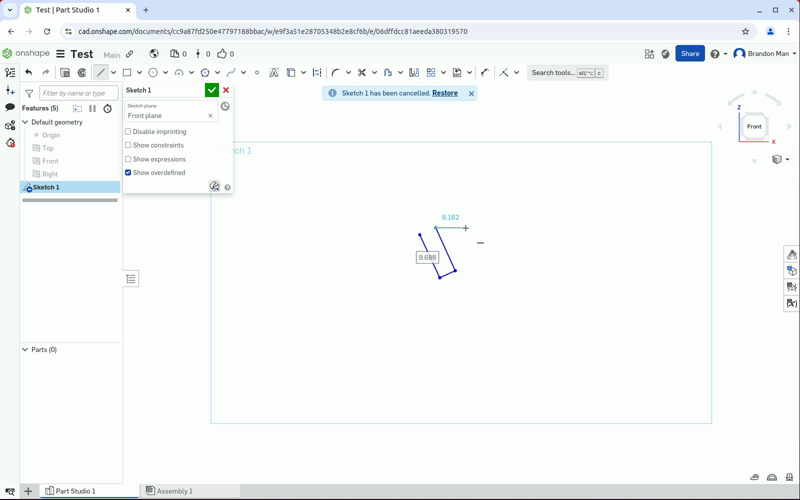
key_down(shift)
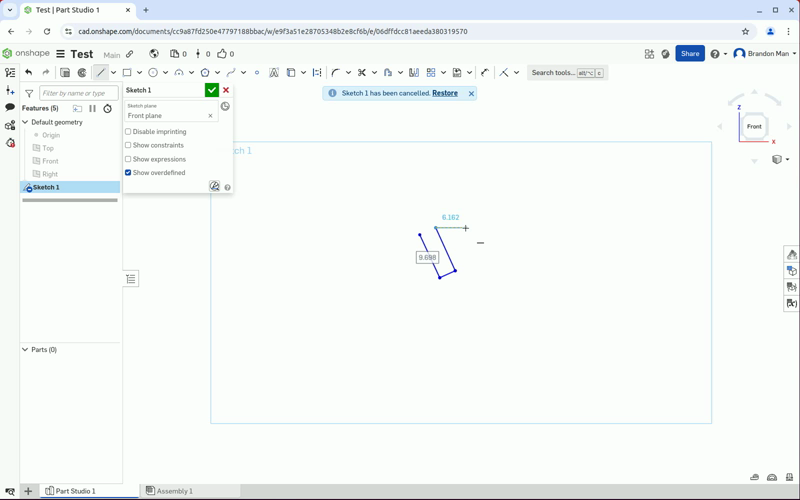
mouse_move(419, 234)
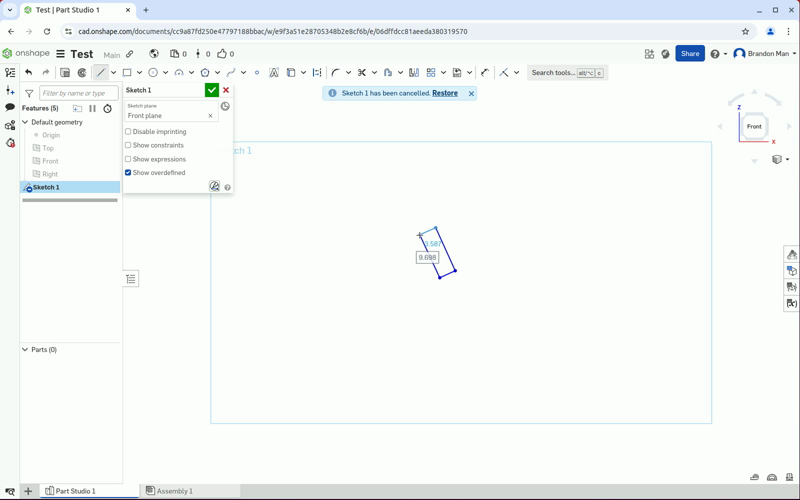
key_up(shift)
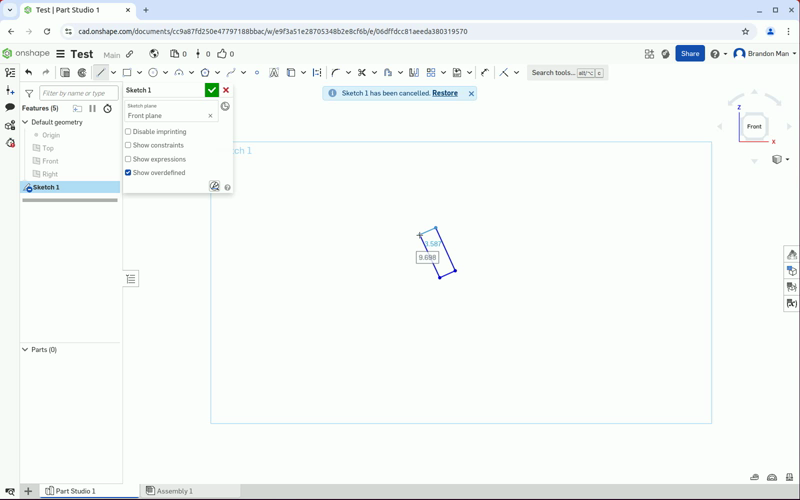
click(419, 234)
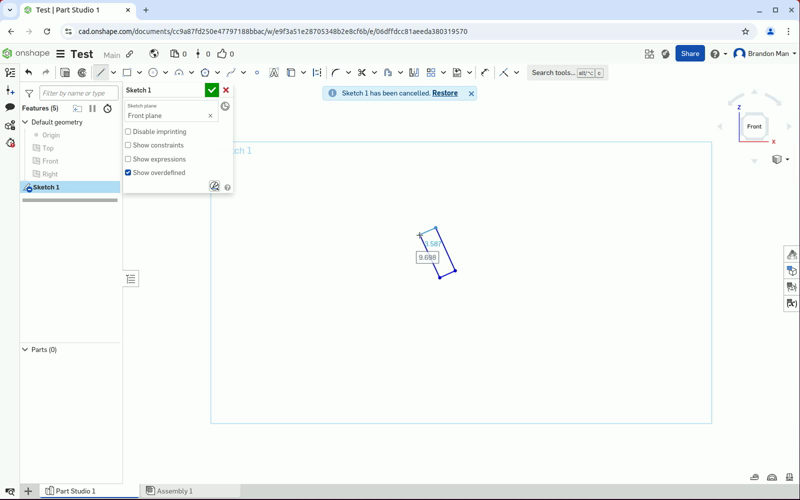
key(esc)
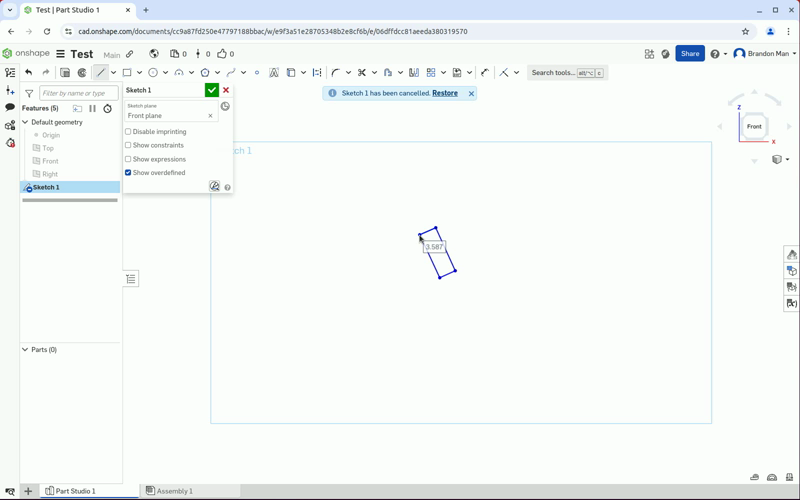
mouse_move(426, 238)
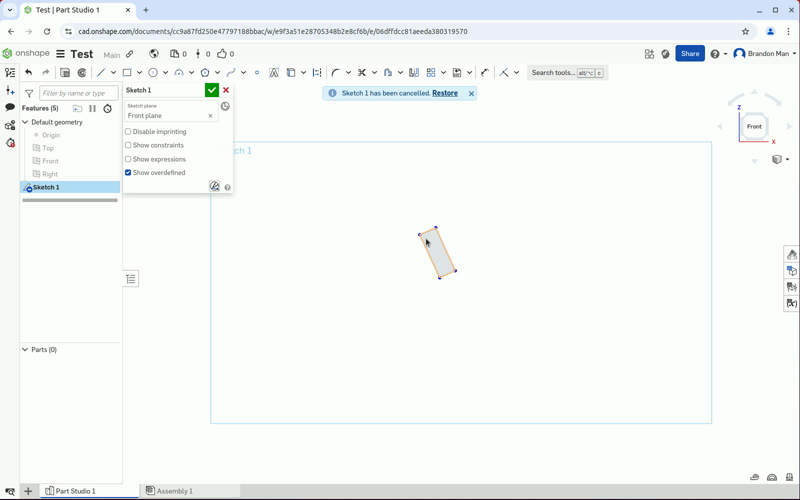
scroll(6)
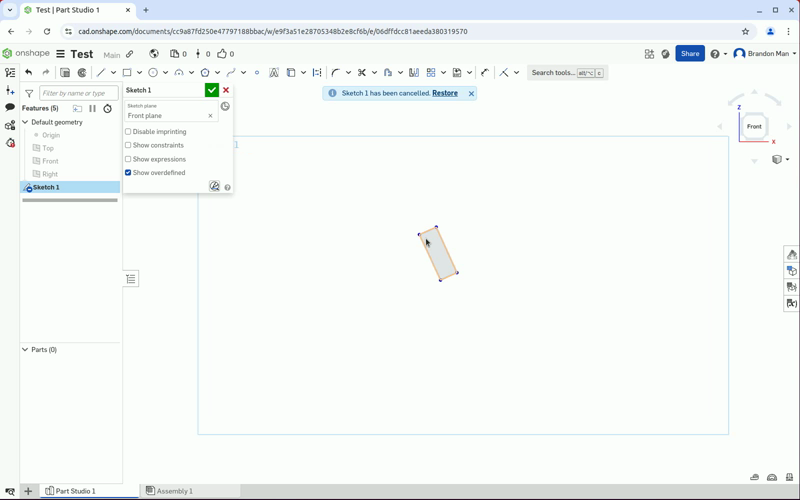
scroll(6)
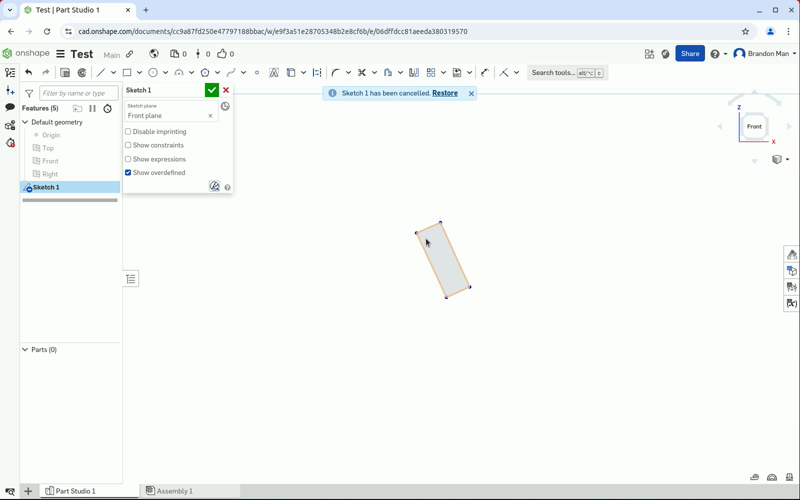
scroll(6)
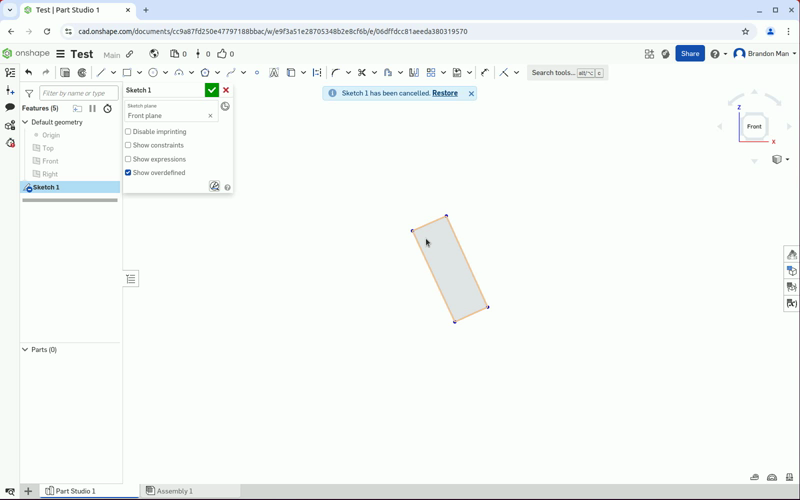
scroll(6)
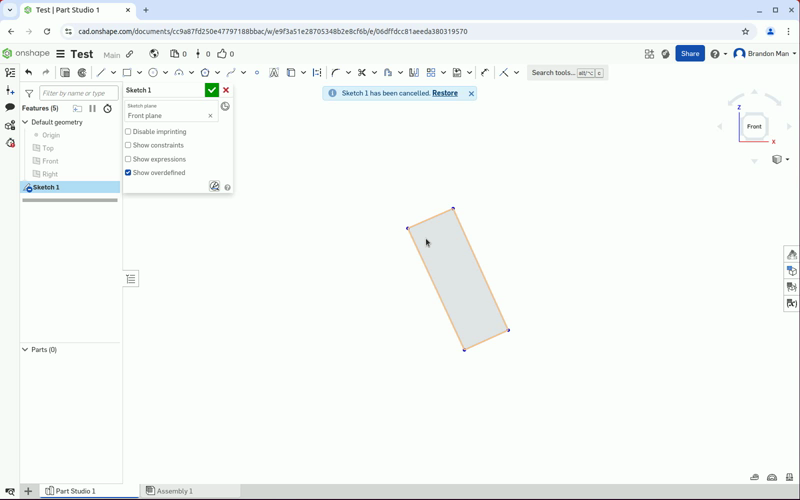
scroll(6)
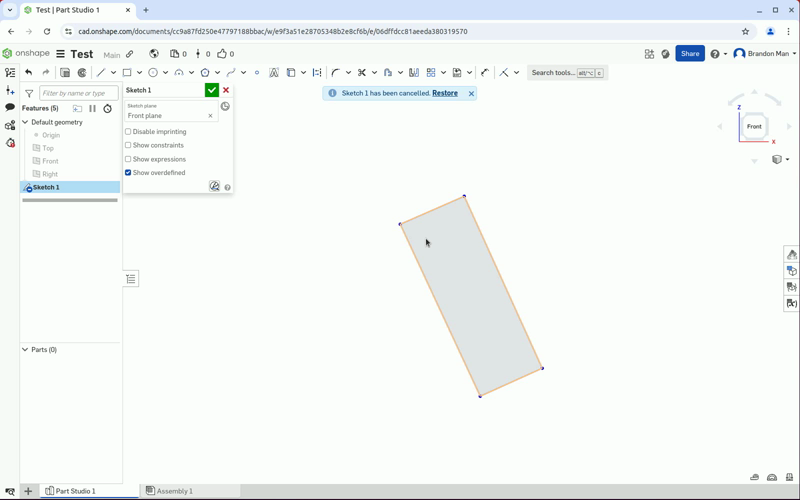
scroll(6)
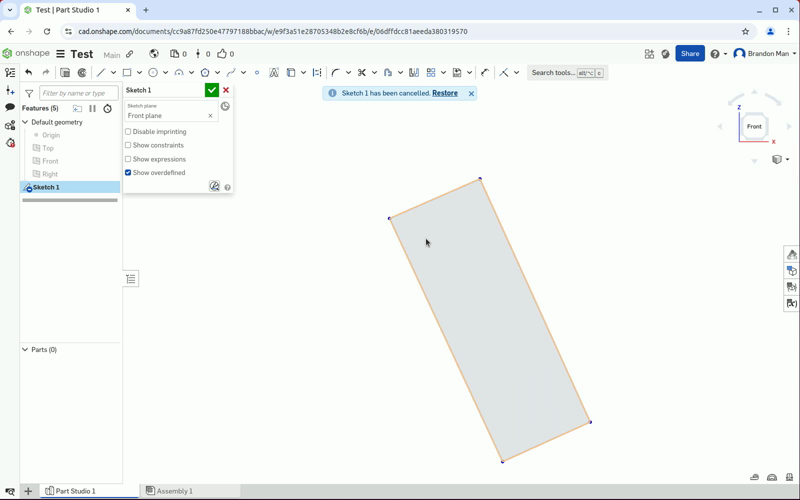
scroll(6)
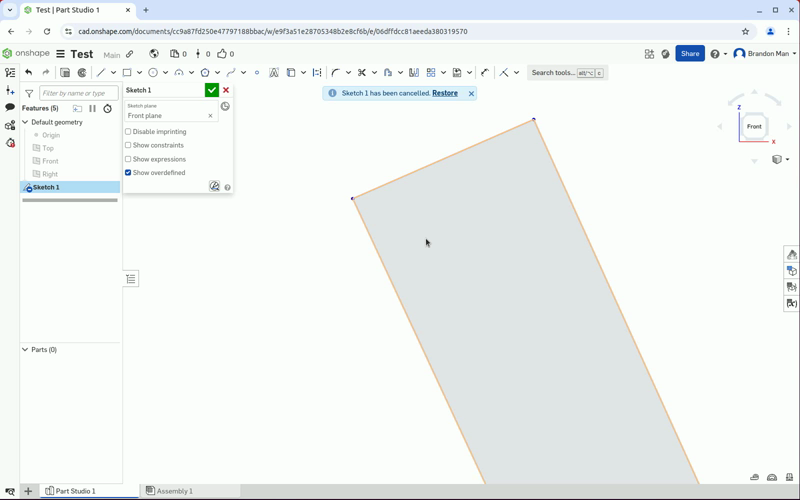
click(426, 238)
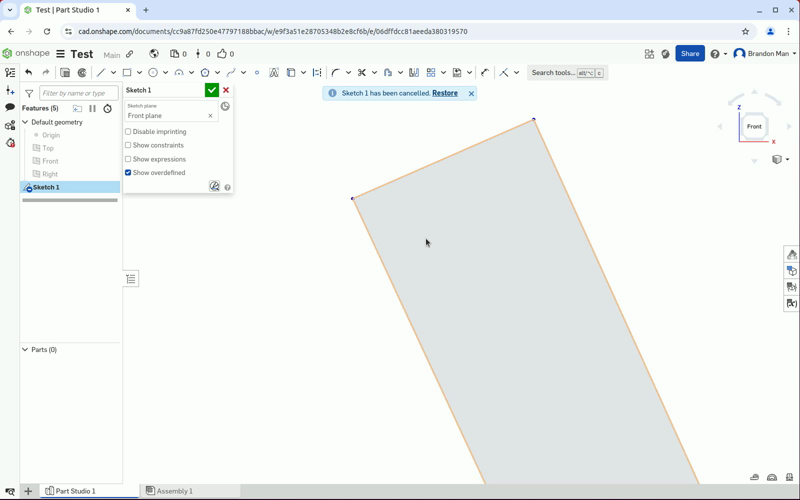
scroll(-6)
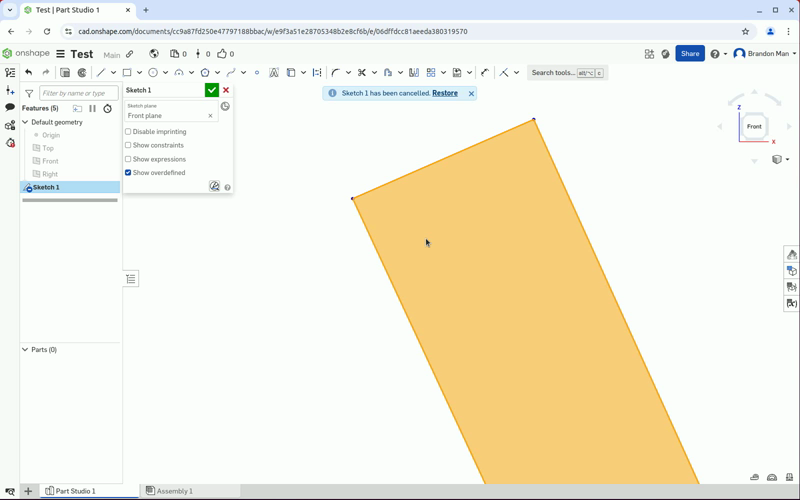
scroll(-6)
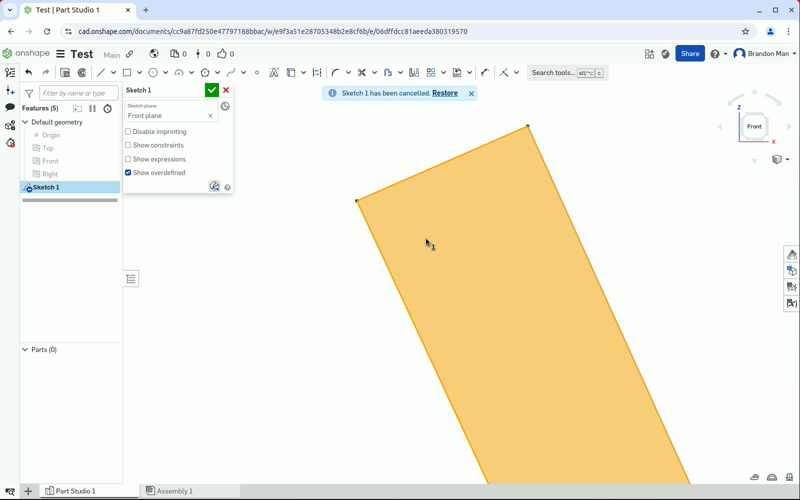
scroll(-6)
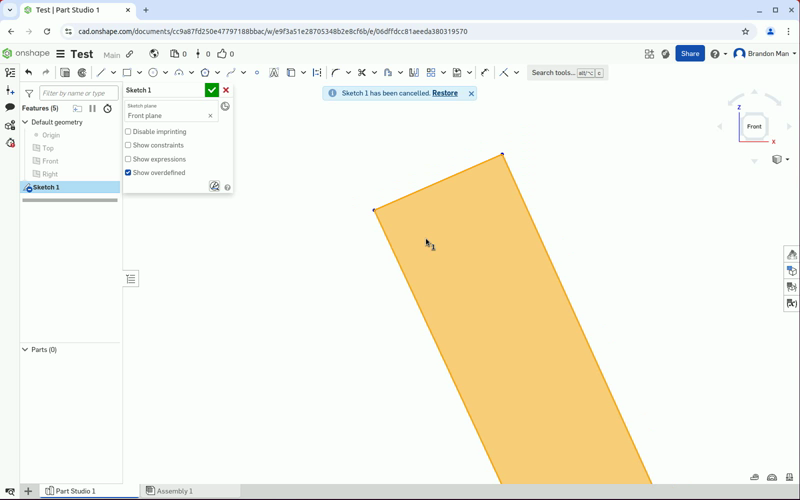
scroll(-6)
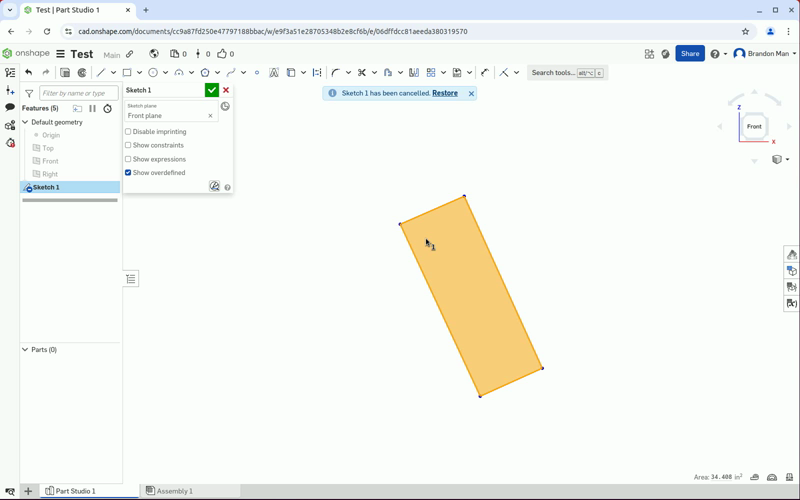
scroll(-6)
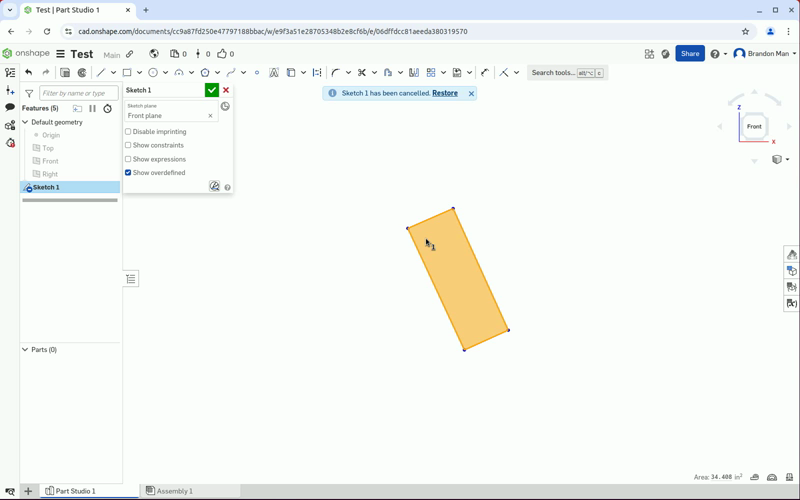
scroll(-6)
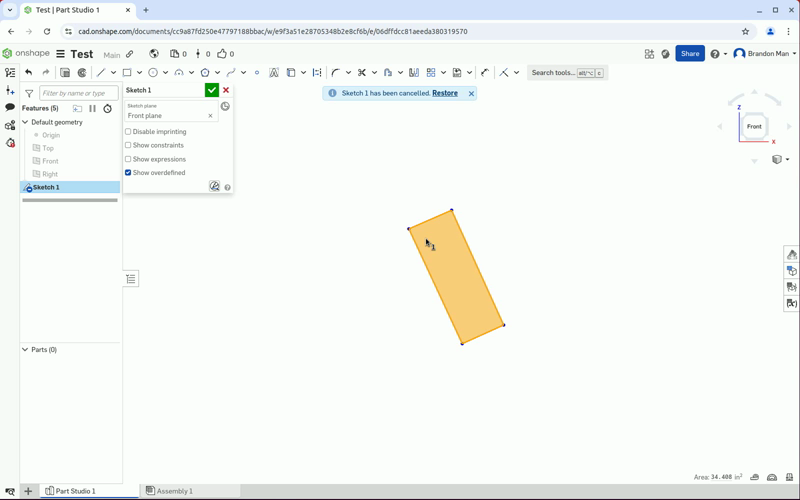
scroll(-6)
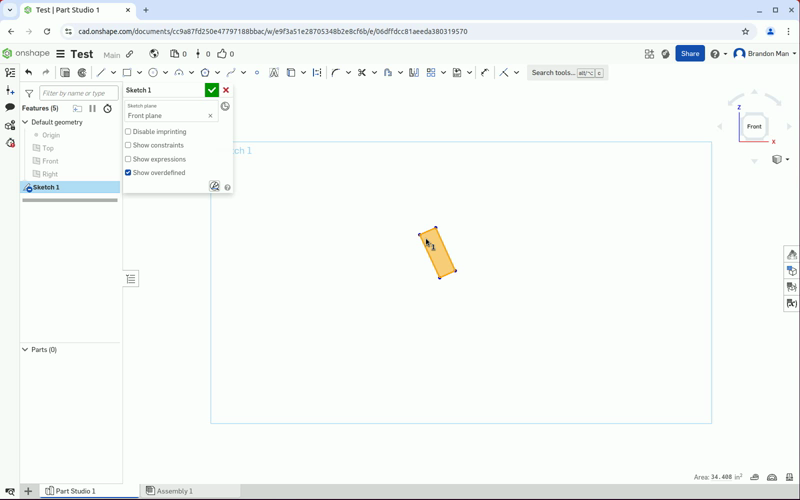
mouse_move(73, 352)
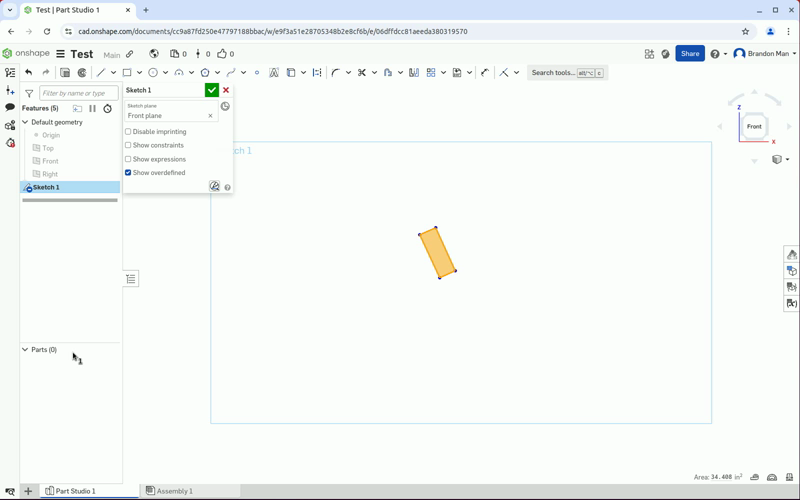
key(shift+y)
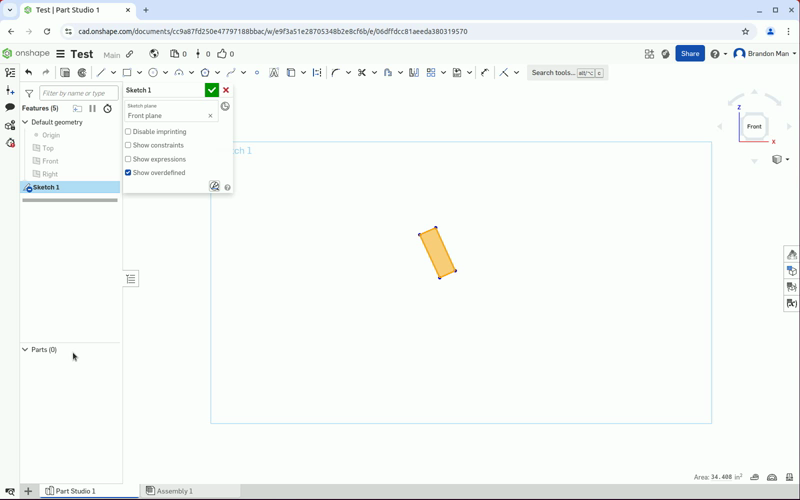
key(shift+e)
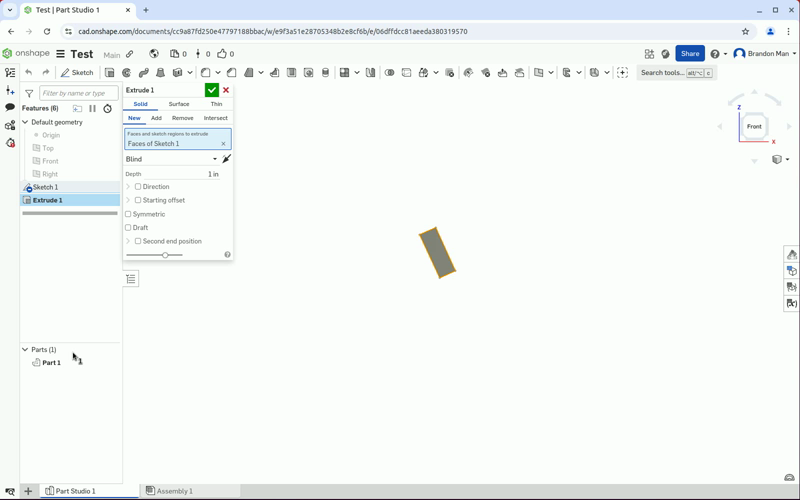
mouse_move(143, 106)
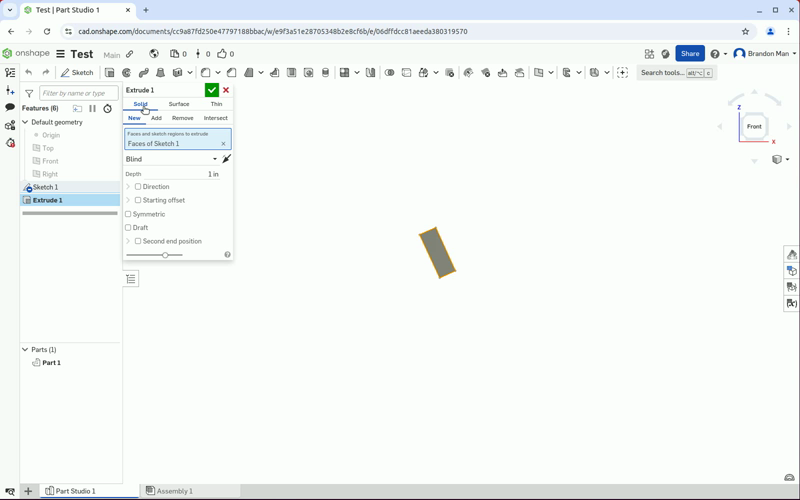
click(143, 106)
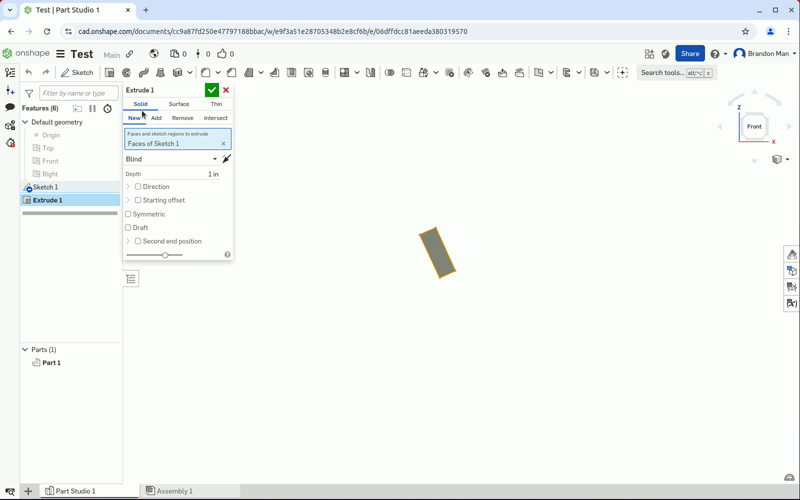
mouse_move(137, 120)
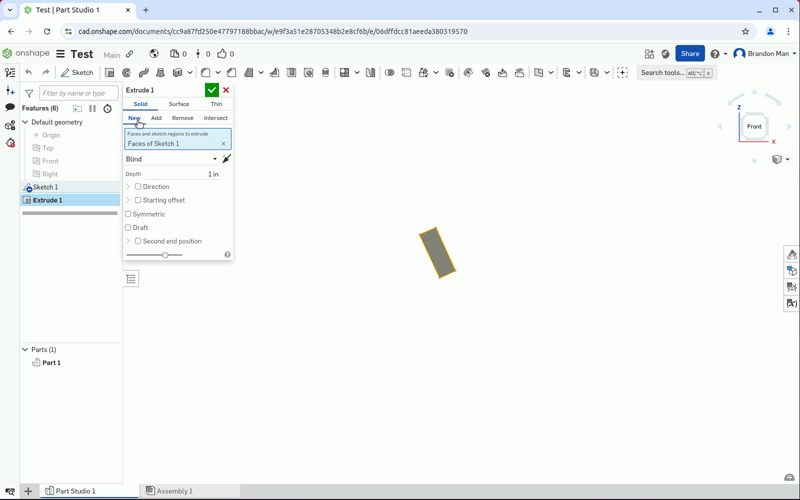
click(137, 120)
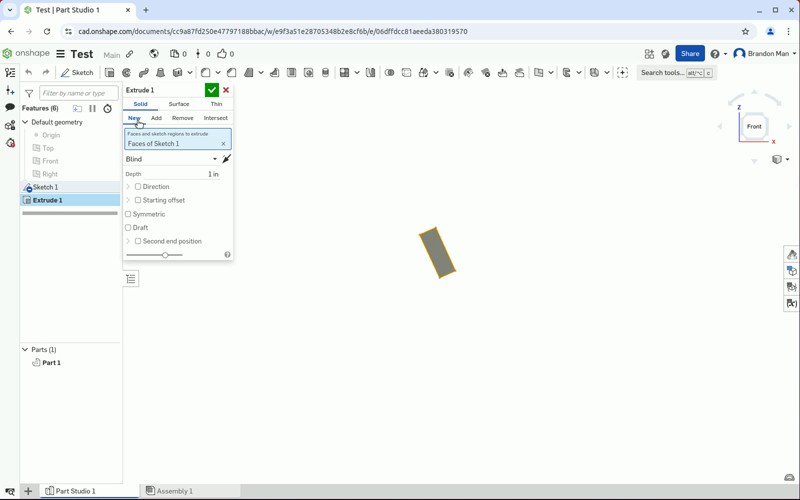
key(tab, 4)
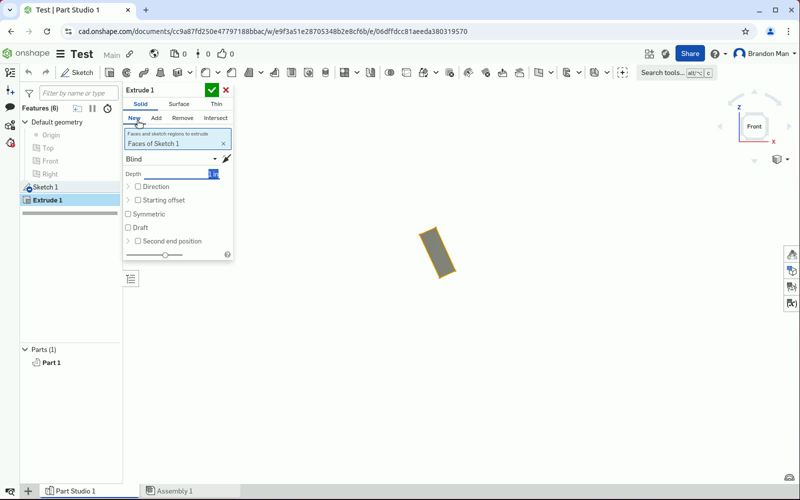
text(2.889)
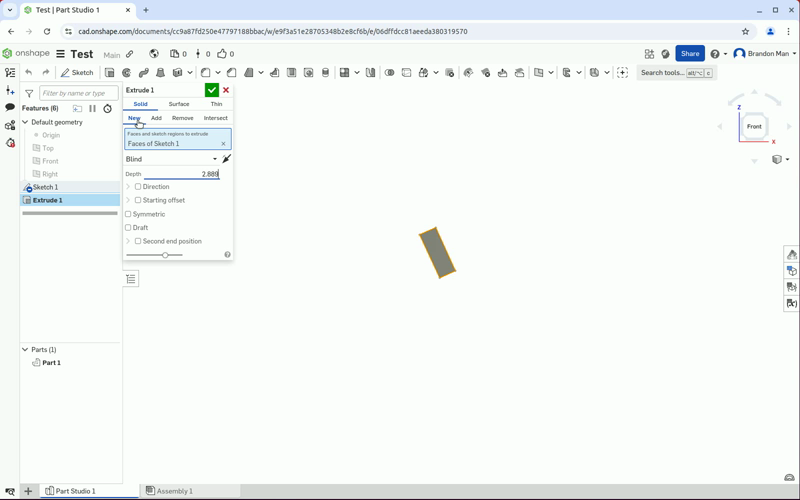
key(enter)
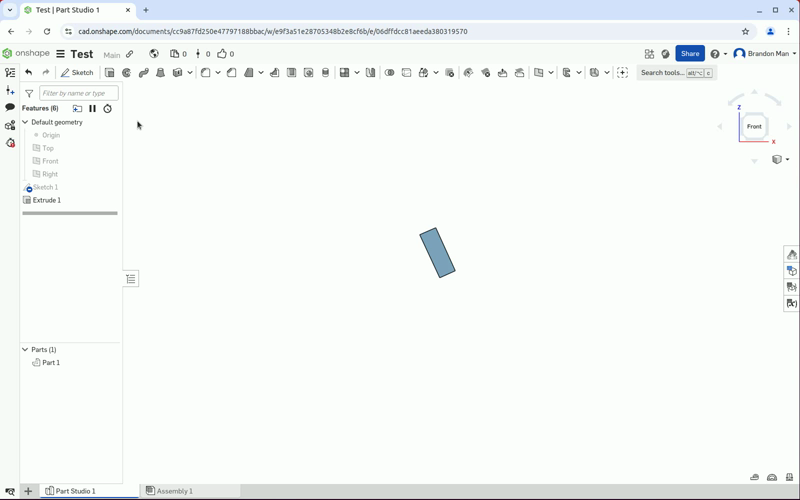
key(shift+h)
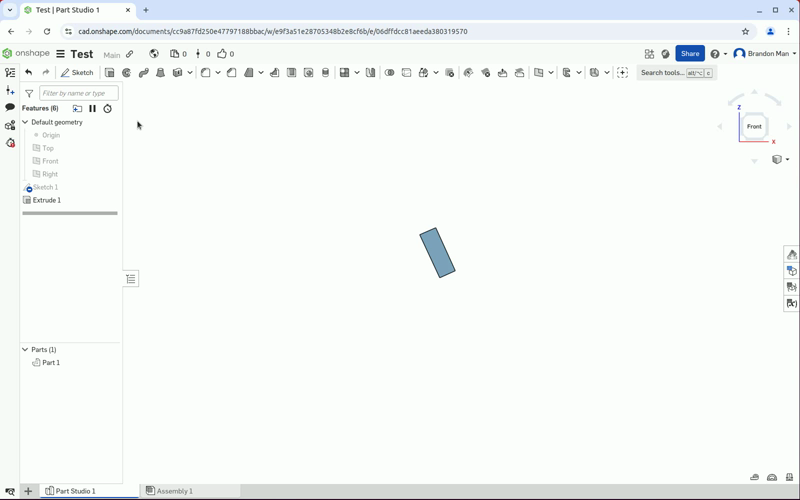
key(shift+h)
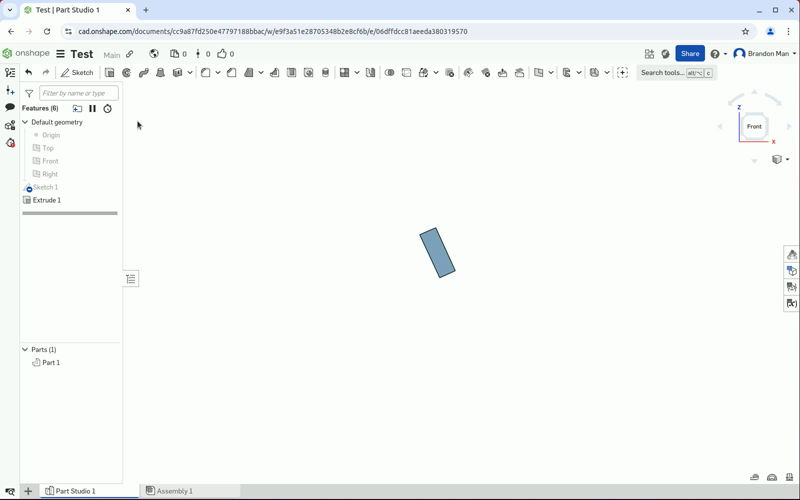
mouse_move(73, 189)
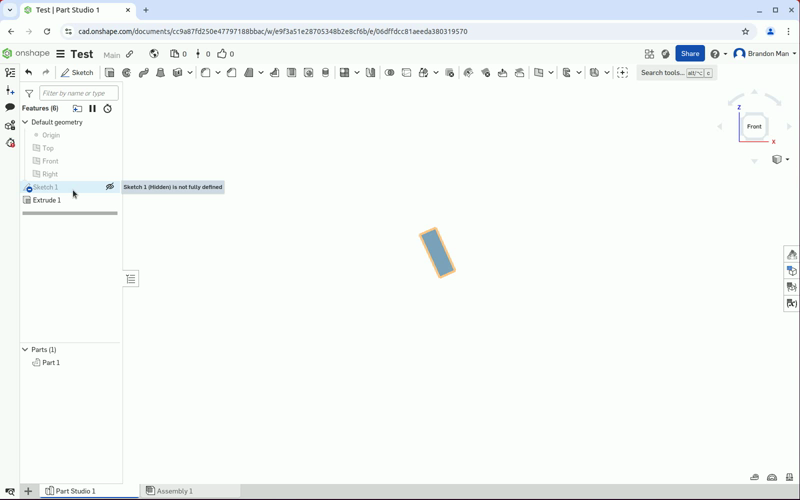
click(73, 189)
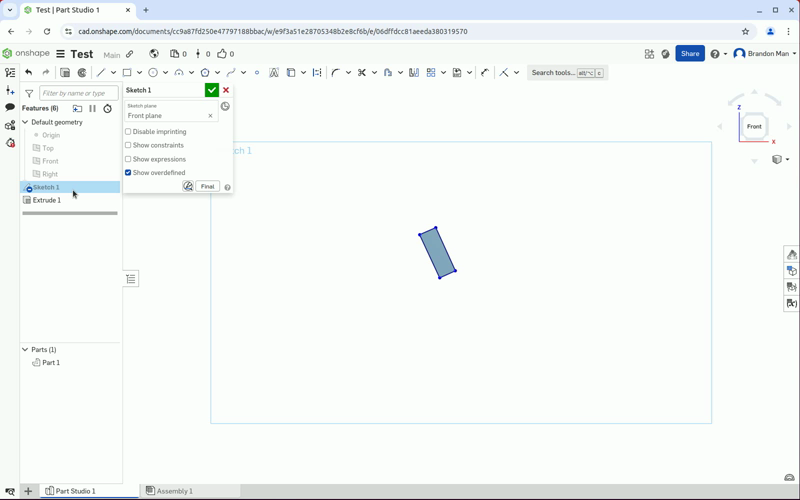
mouse_move(229, 92)
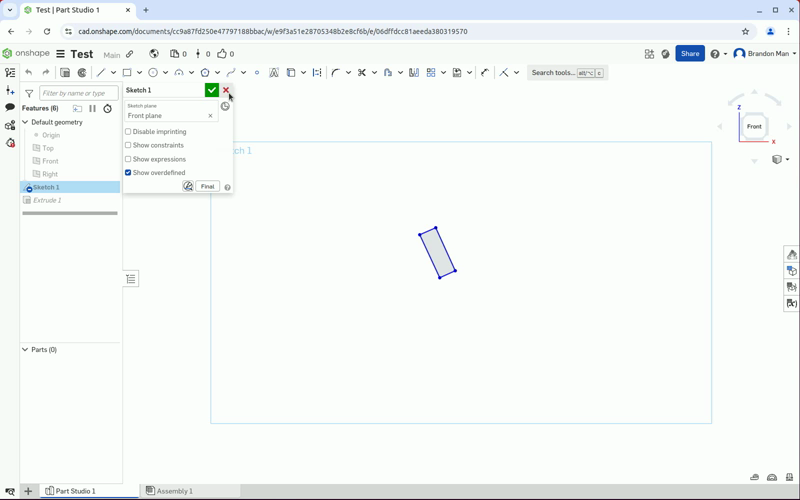
click(229, 92)
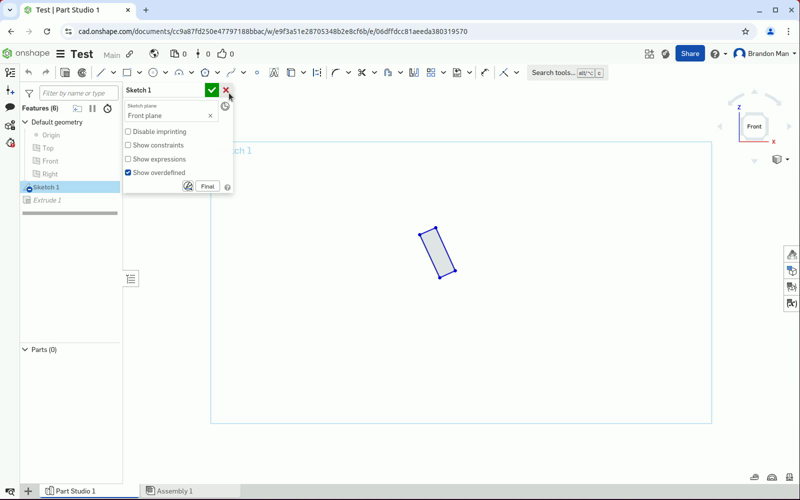
key(shift+s)
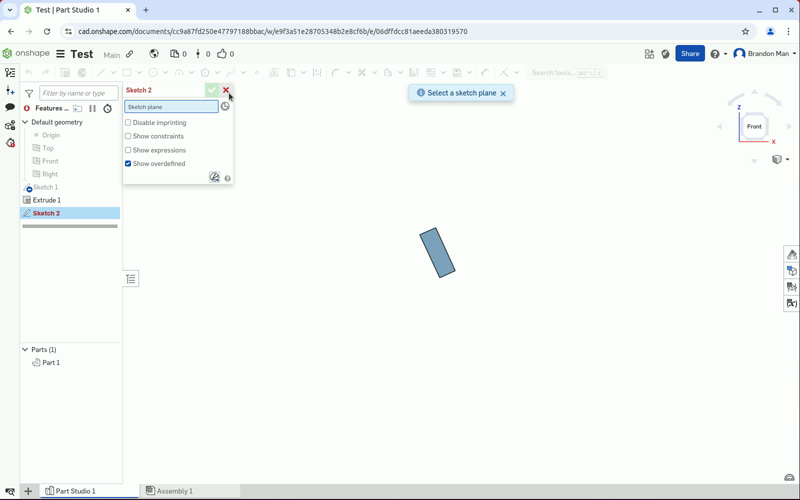
mouse_move(73, 163)
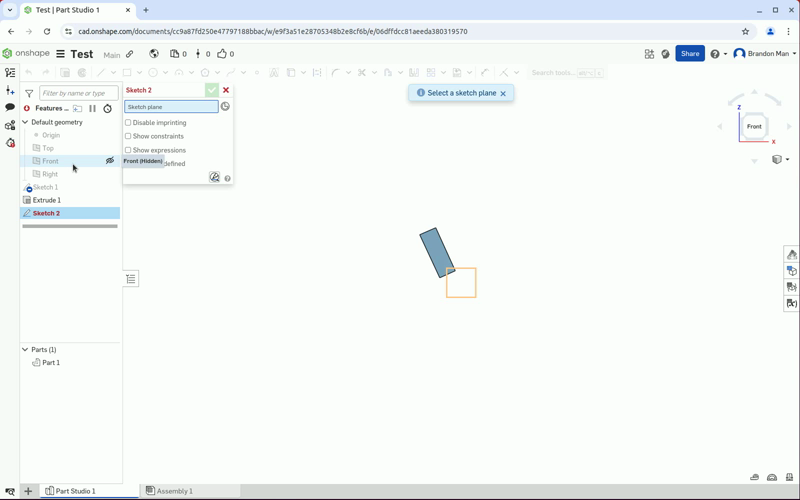
click(73, 163)
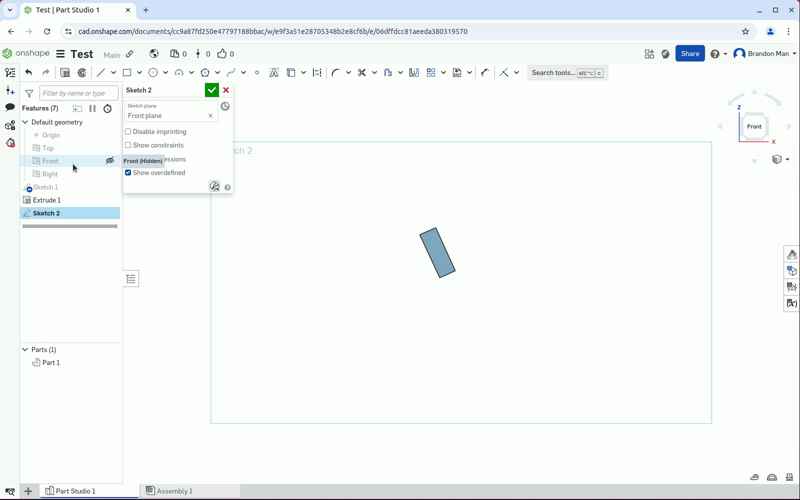
mouse_move(73, 352)
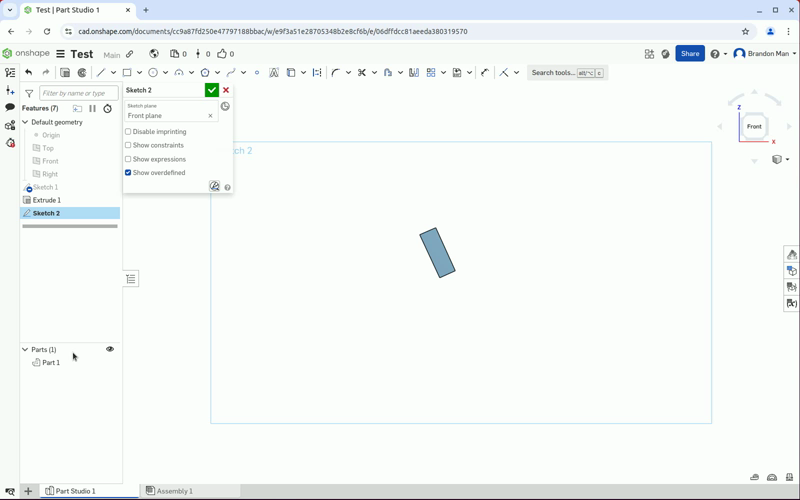
key(y)
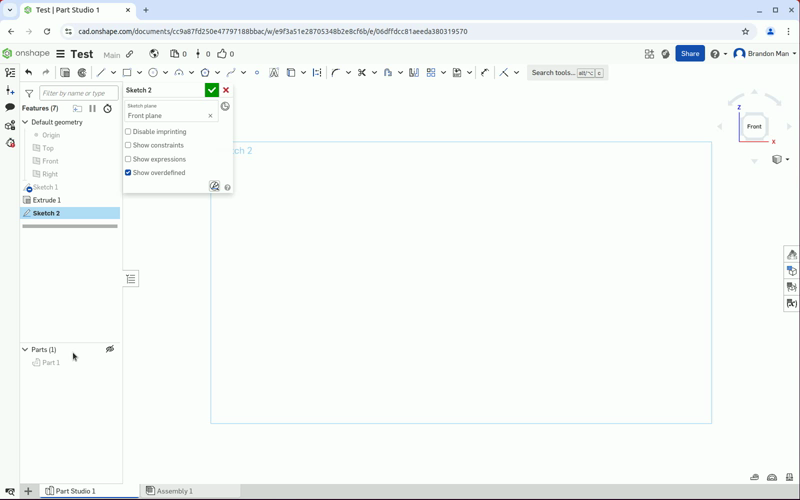
key(l)
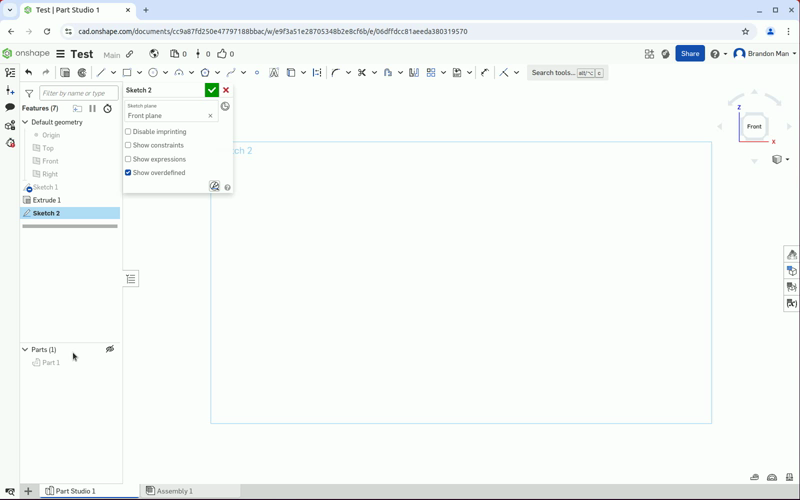
key_down(shift)
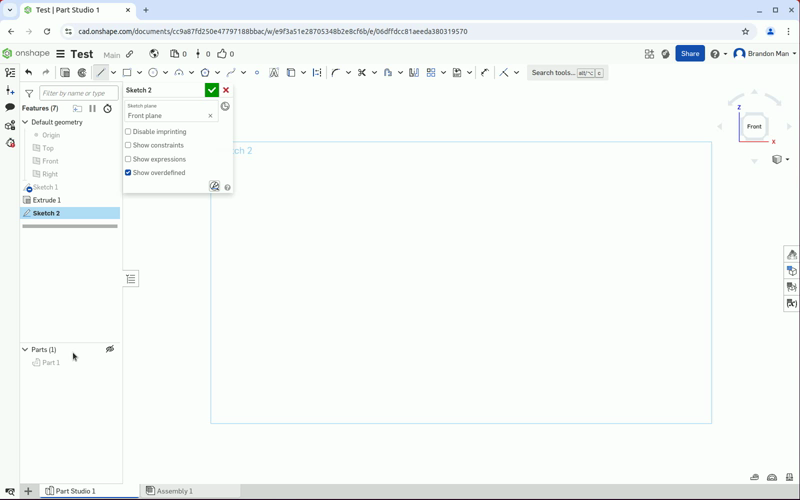
mouse_move(385, 270)
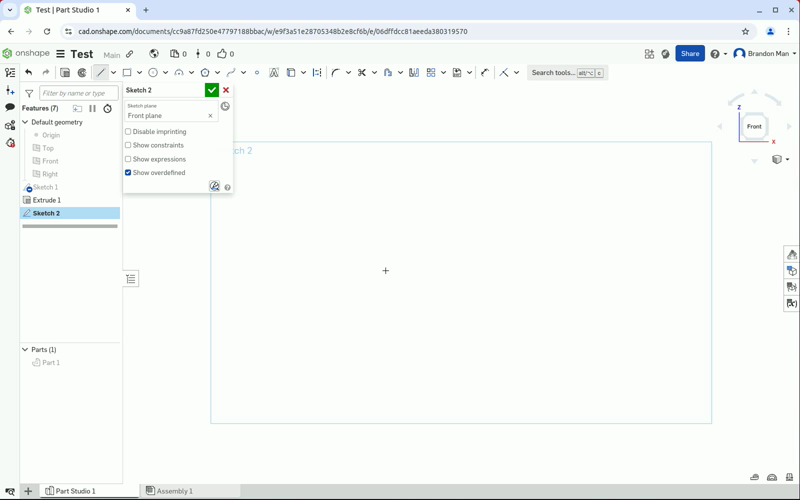
click(385, 270)
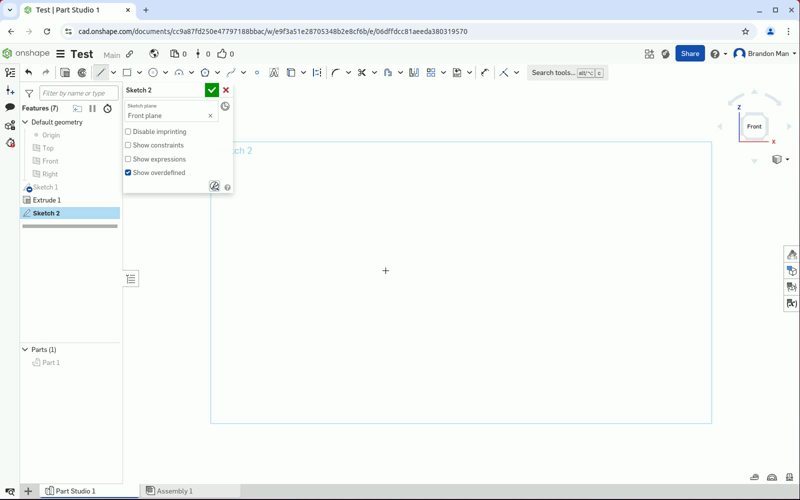
key_up(shift)
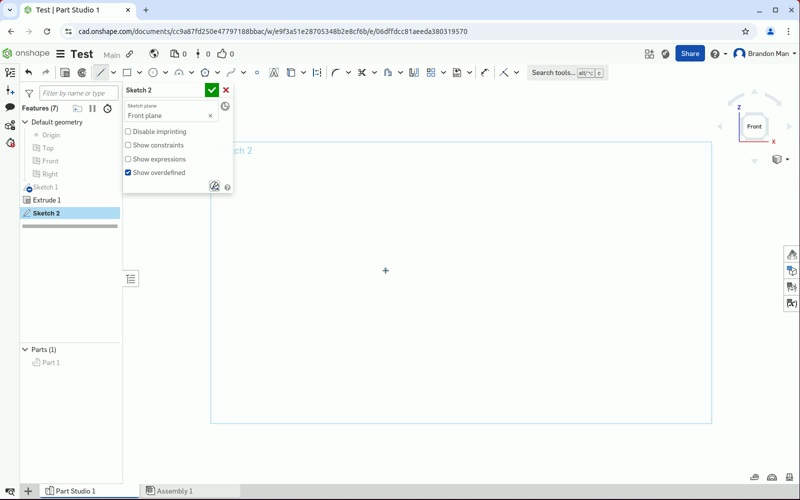
key_down(shift)
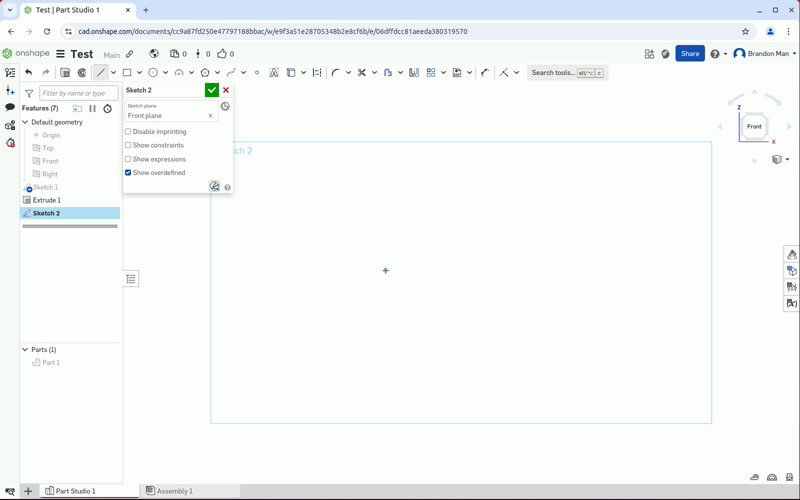
mouse_move(415, 270)
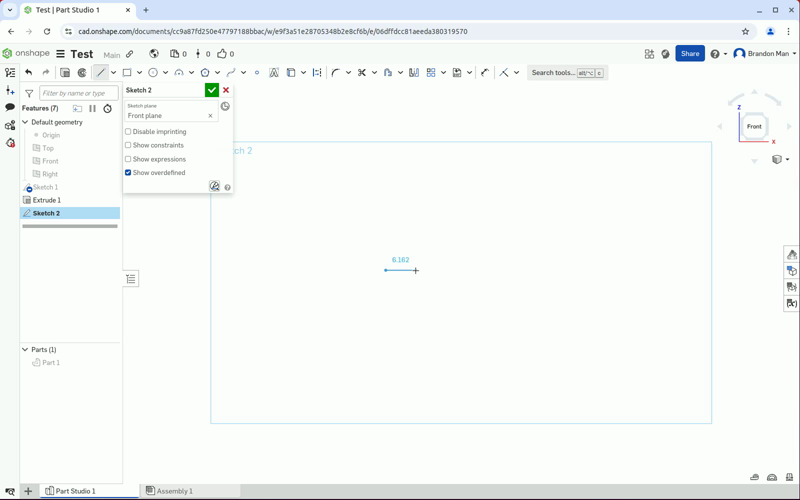
mouse_move(401, 277)
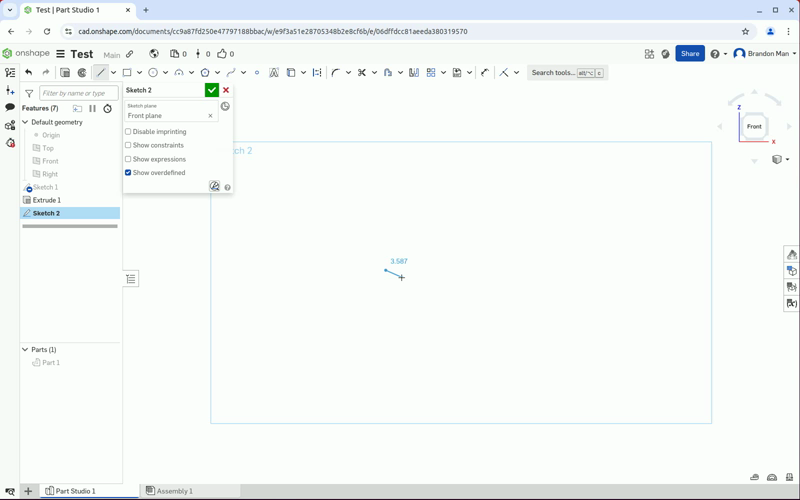
click(401, 277)
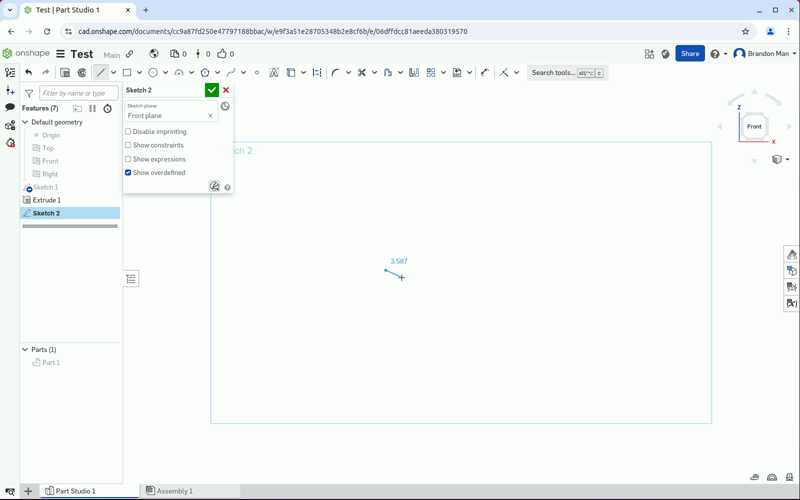
key_up(shift)
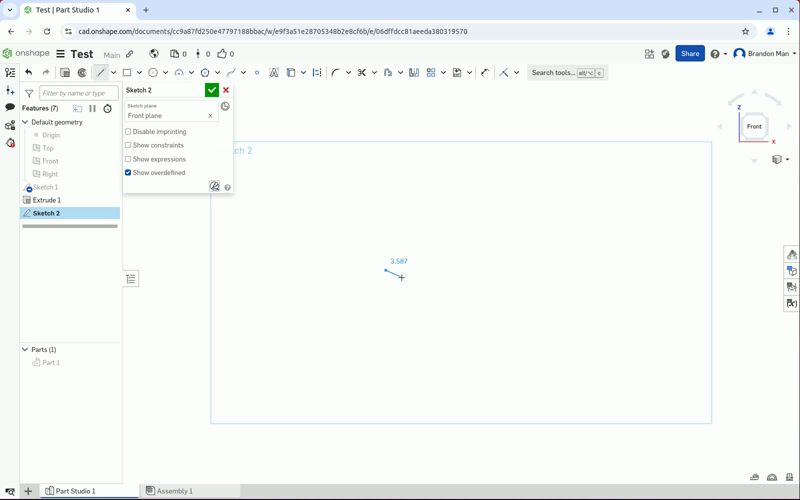
key_down(shift)
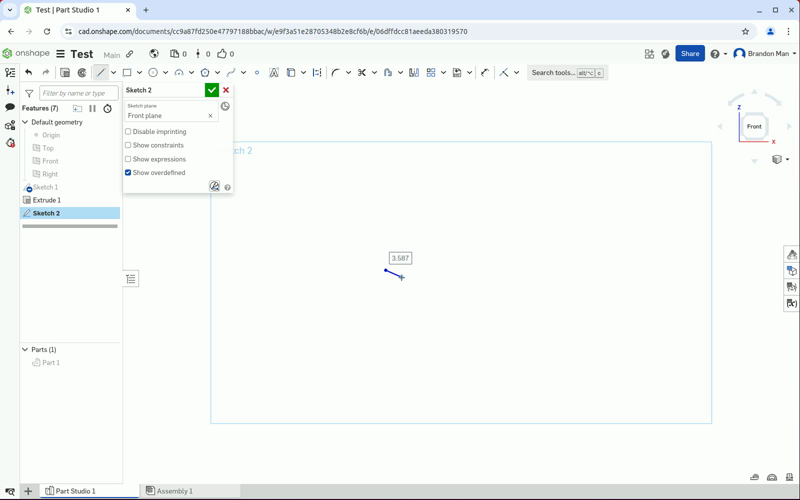
mouse_move(431, 277)
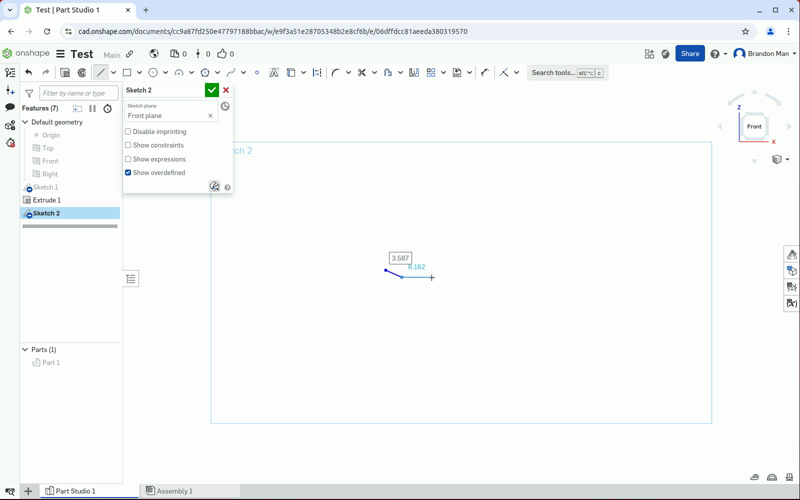
mouse_move(421, 234)
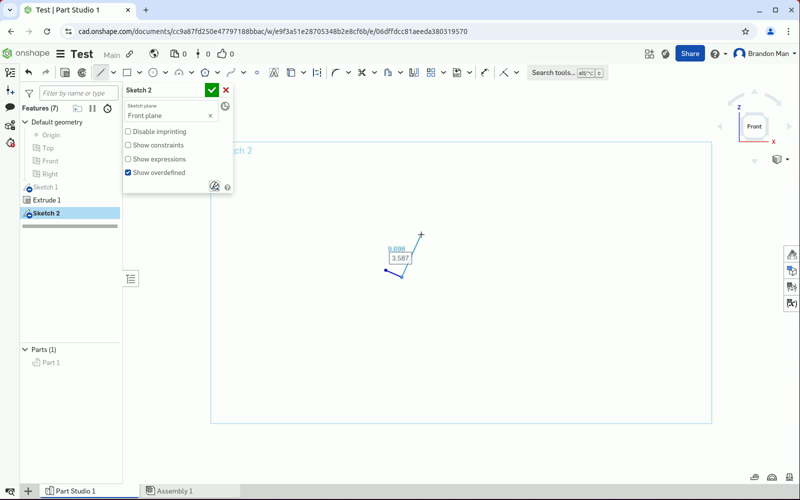
click(421, 234)
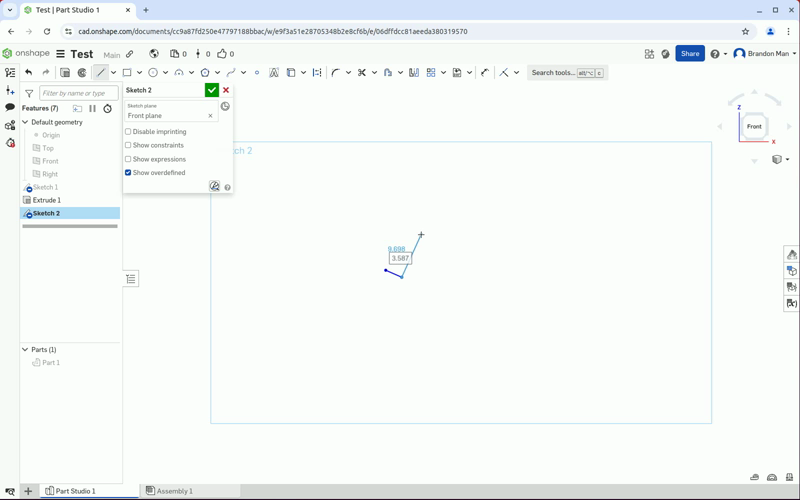
key_up(shift)
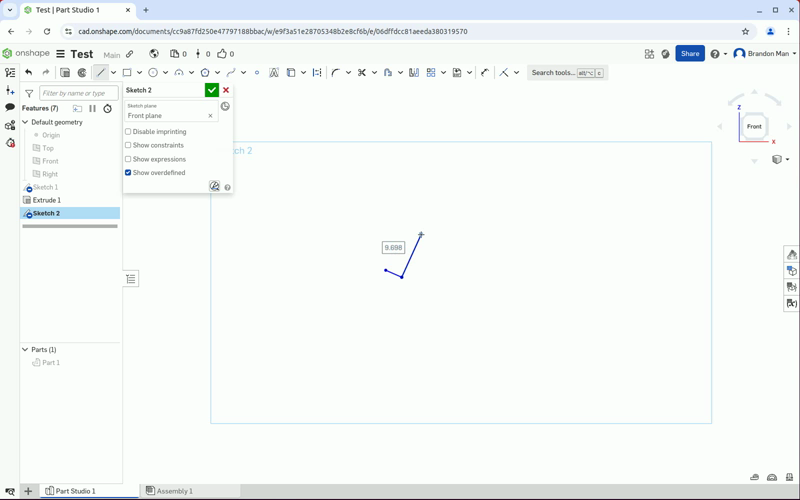
key_down(shift)
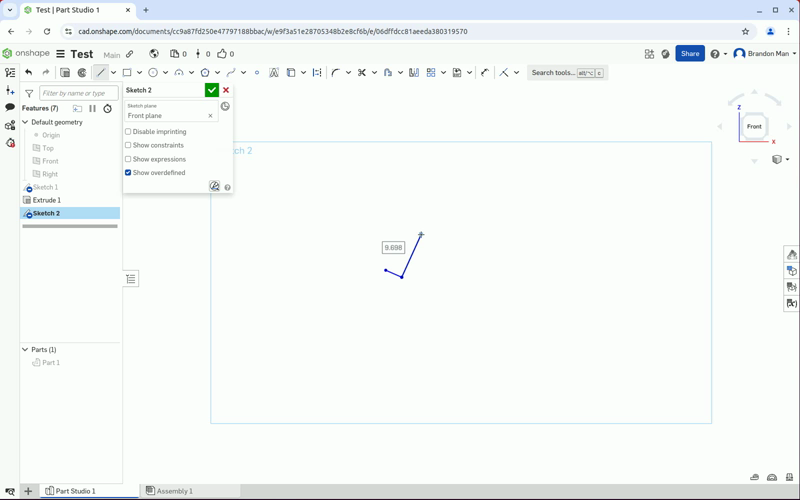
mouse_move(451, 234)
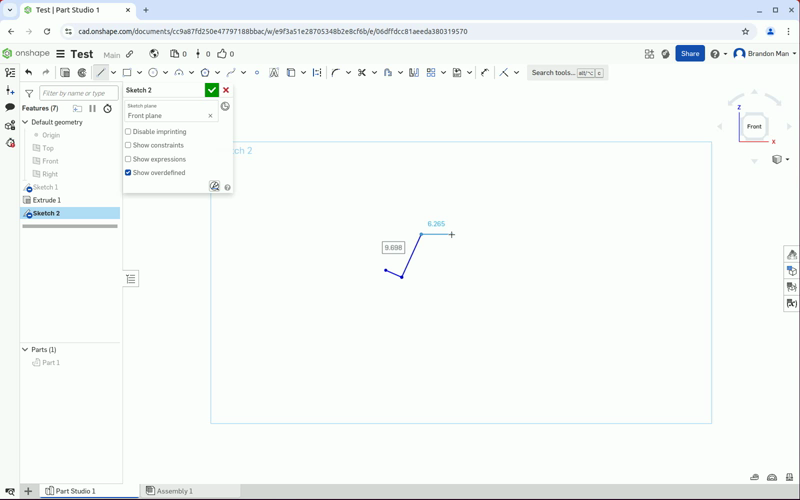
mouse_move(405, 227)
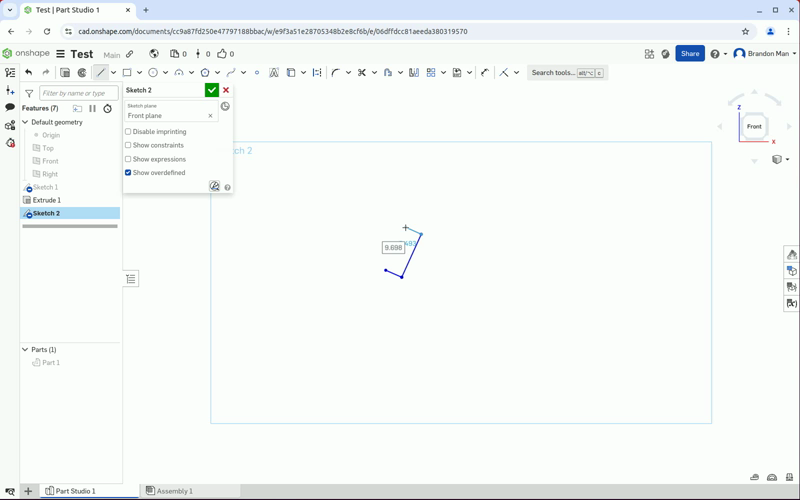
click(405, 227)
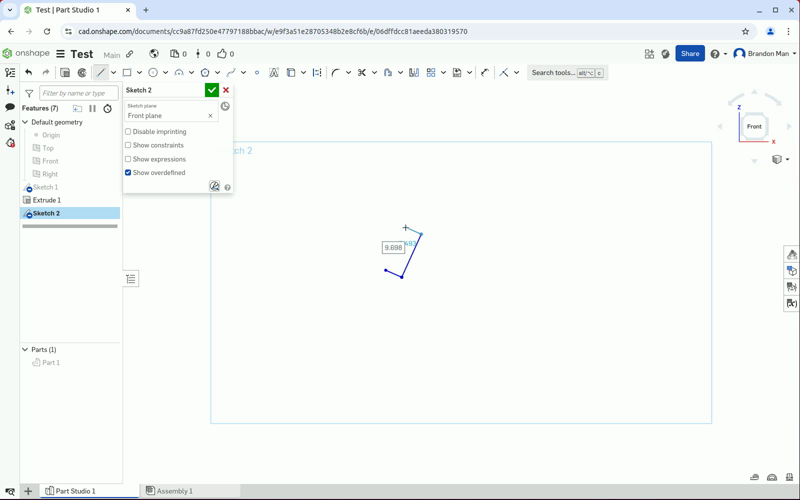
key_up(shift)
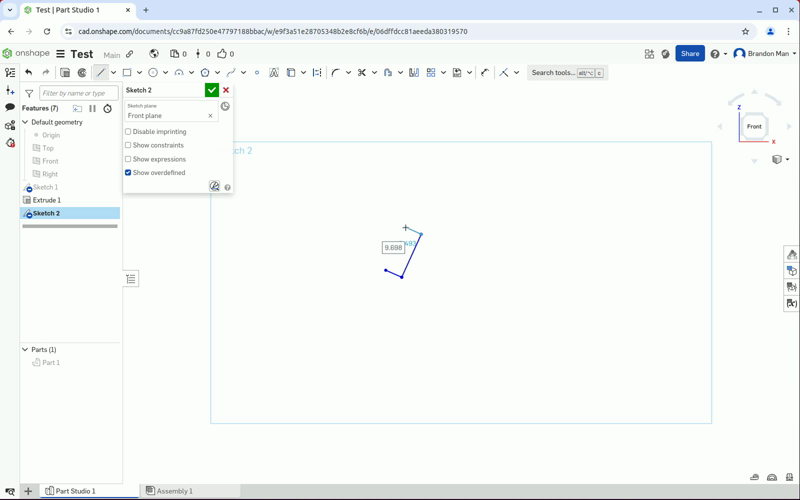
mouse_move(435, 227)
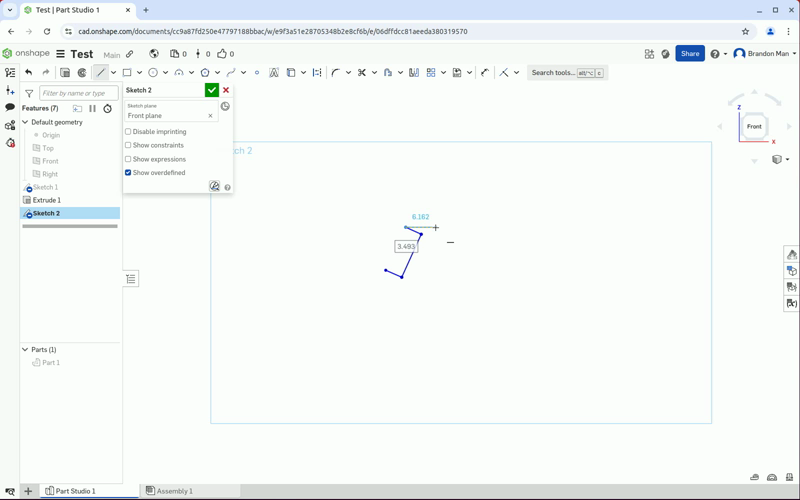
key_down(shift)
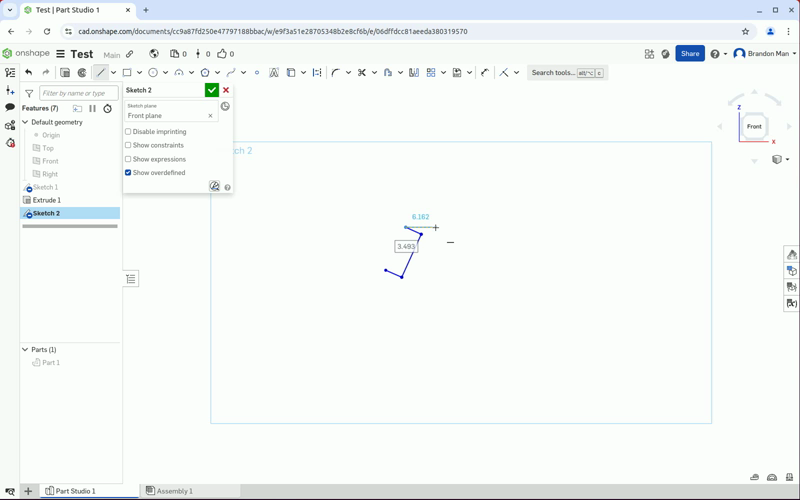
mouse_move(385, 270)
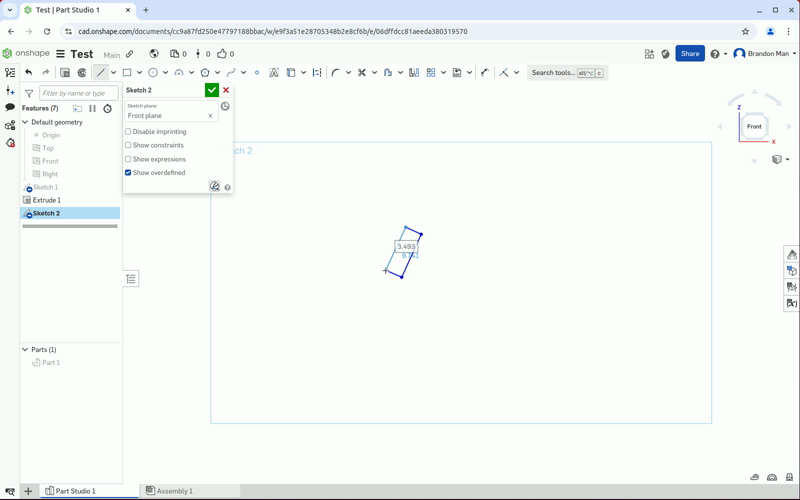
key_up(shift)
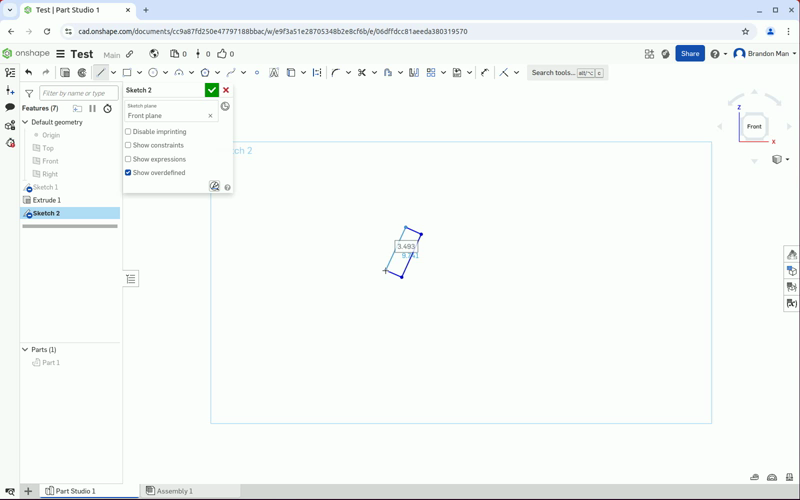
click(385, 270)
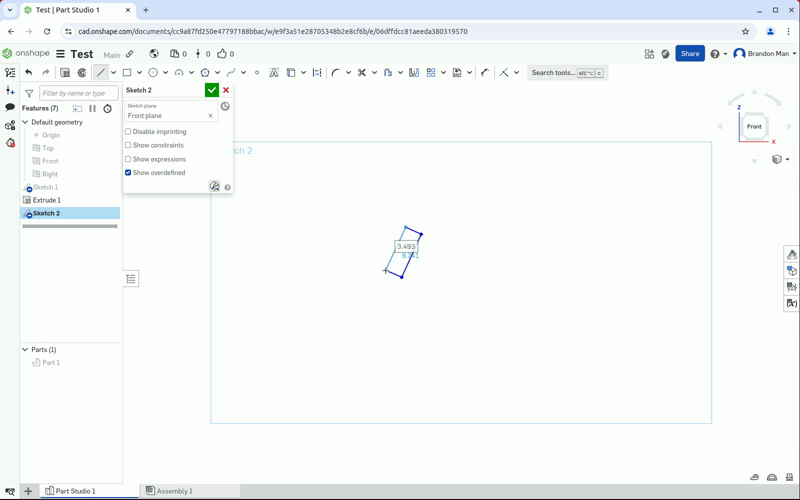
key(esc)
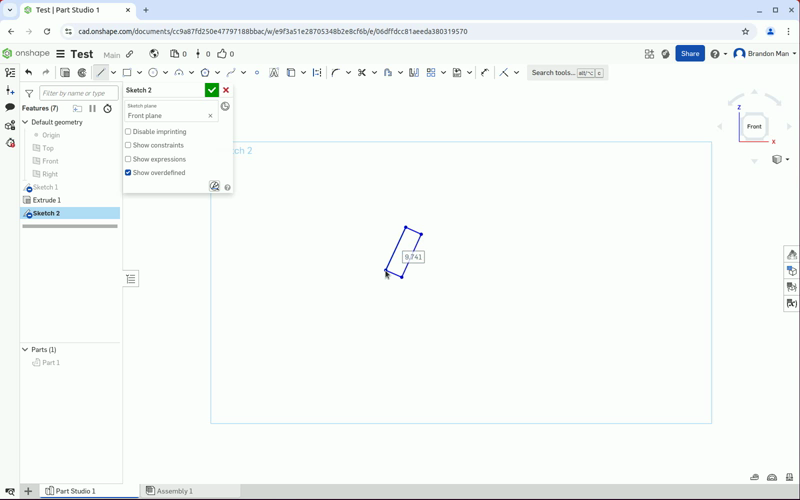
mouse_move(404, 265)
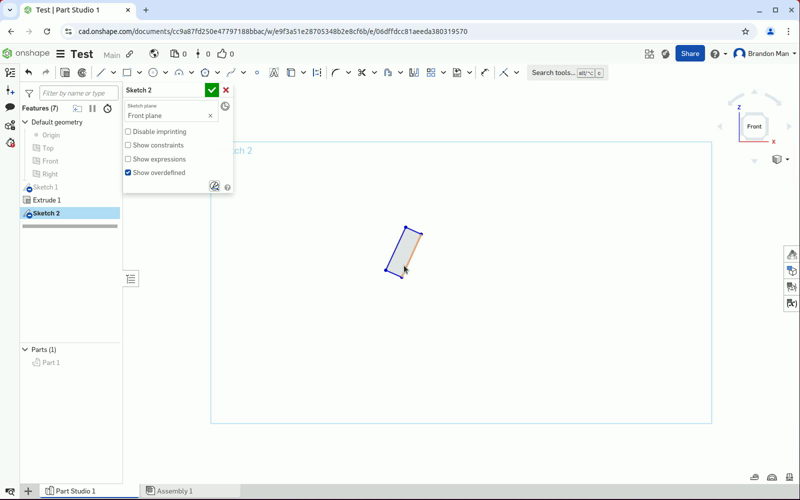
scroll(6)
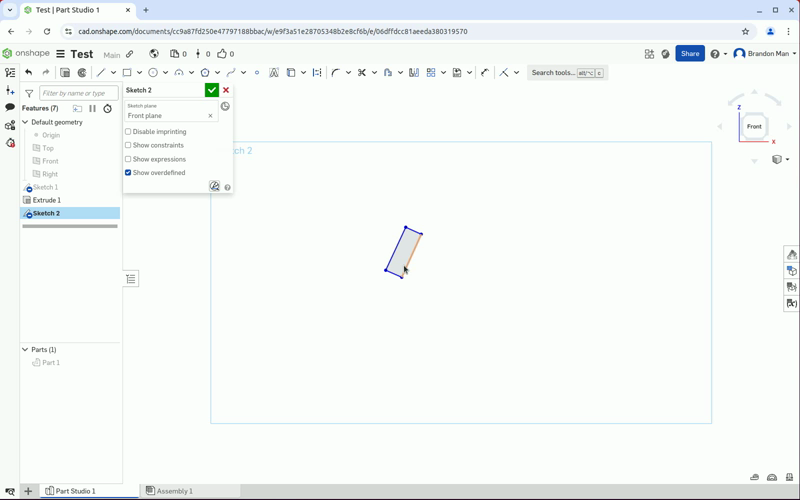
scroll(6)
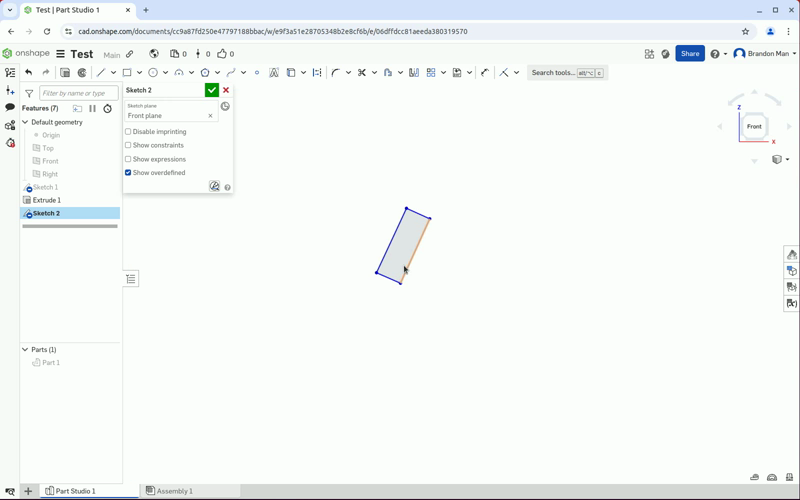
scroll(6)
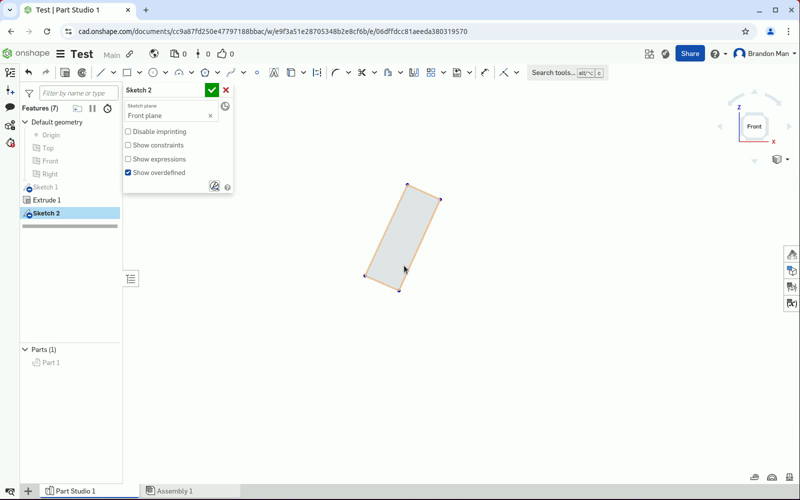
scroll(6)
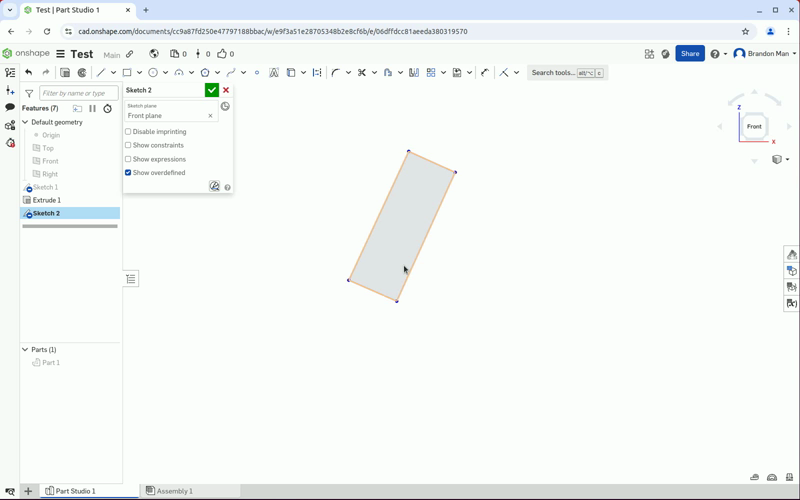
scroll(6)
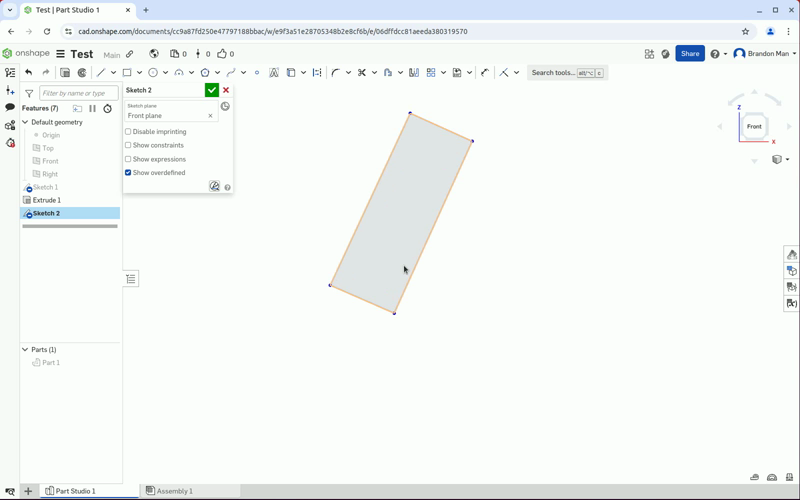
scroll(6)
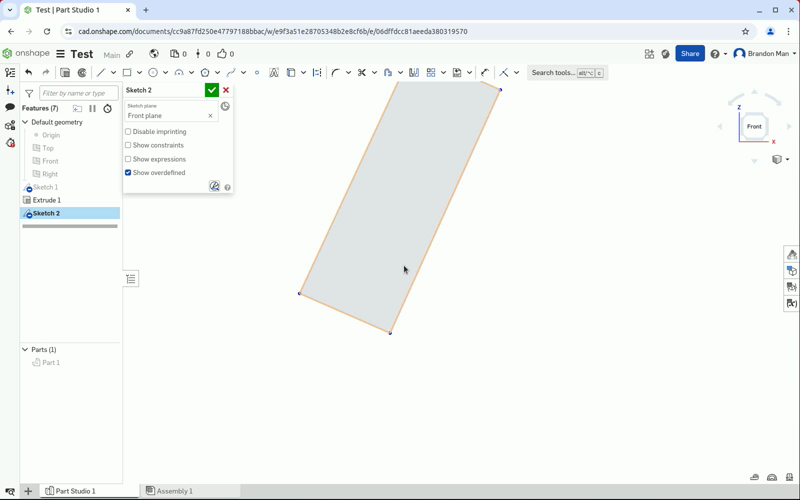
scroll(6)
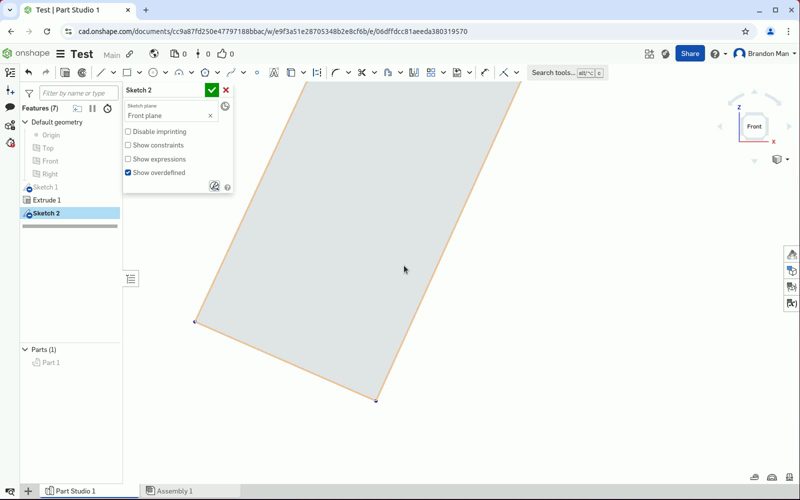
click(404, 265)
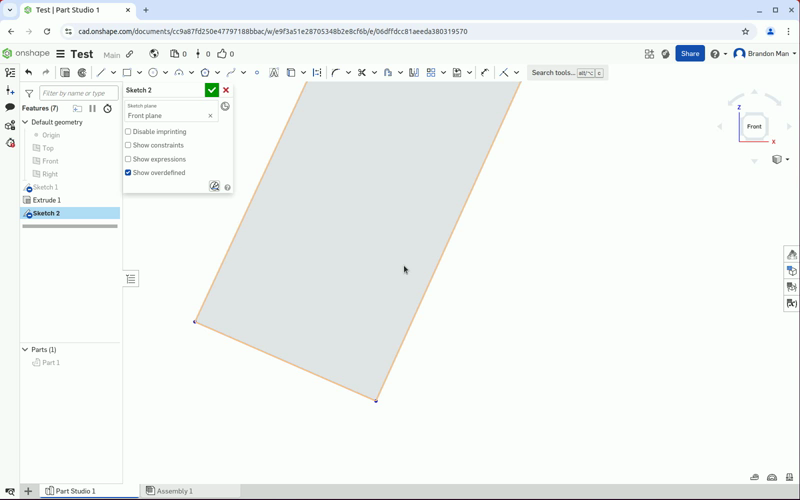
scroll(-6)
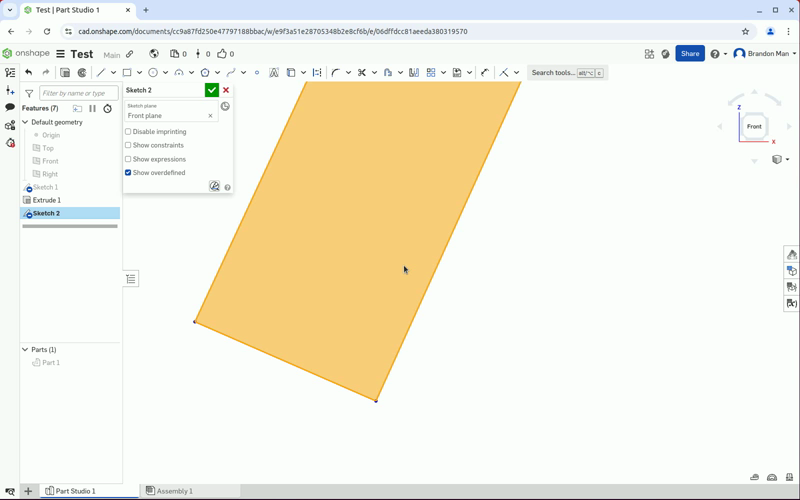
scroll(-6)
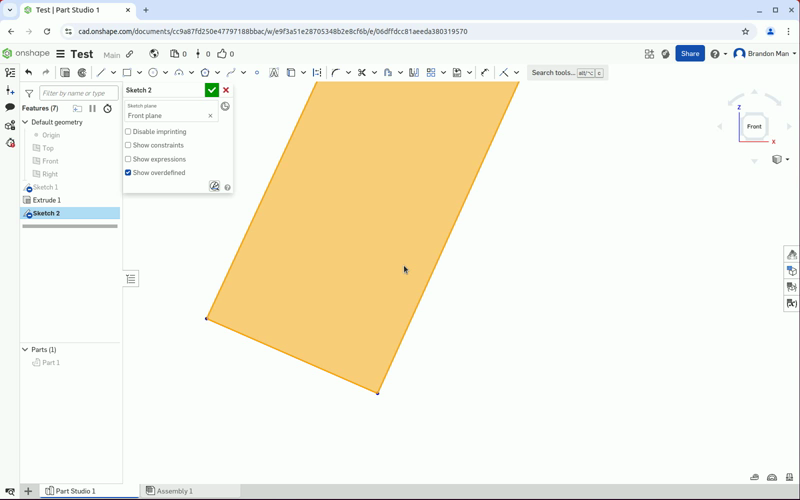
scroll(-6)
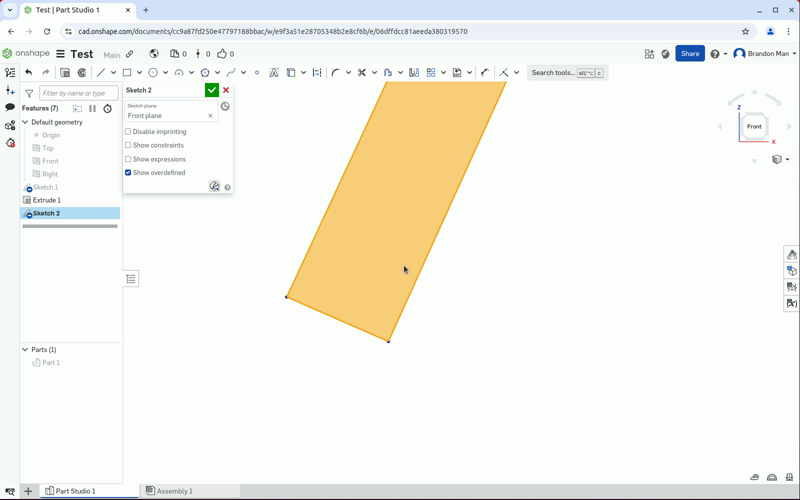
scroll(-6)
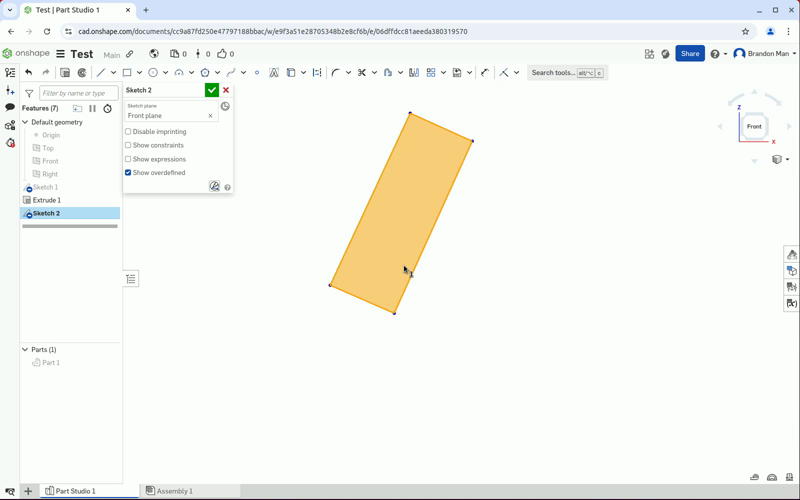
scroll(-6)
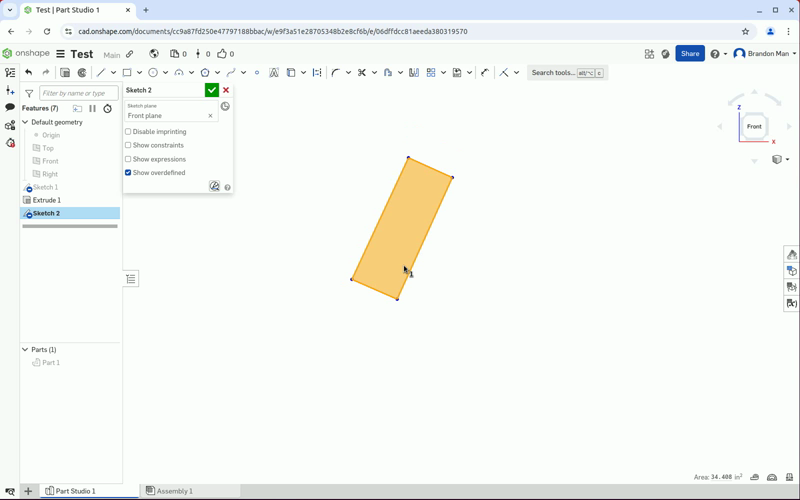
scroll(-6)
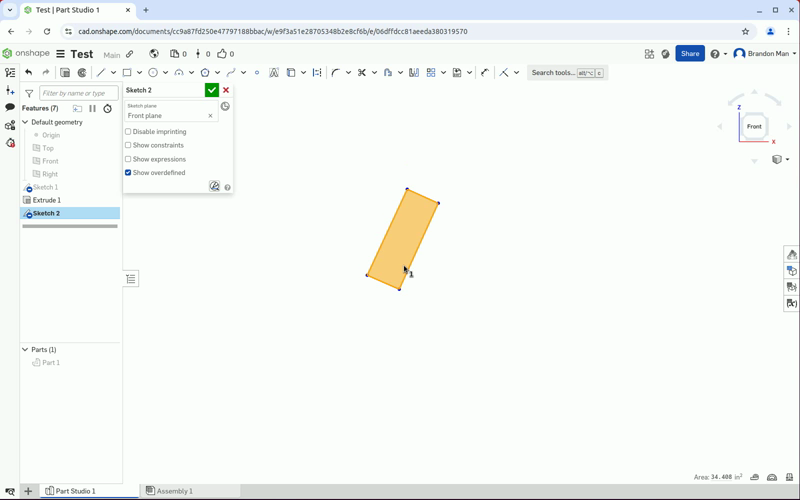
scroll(-6)
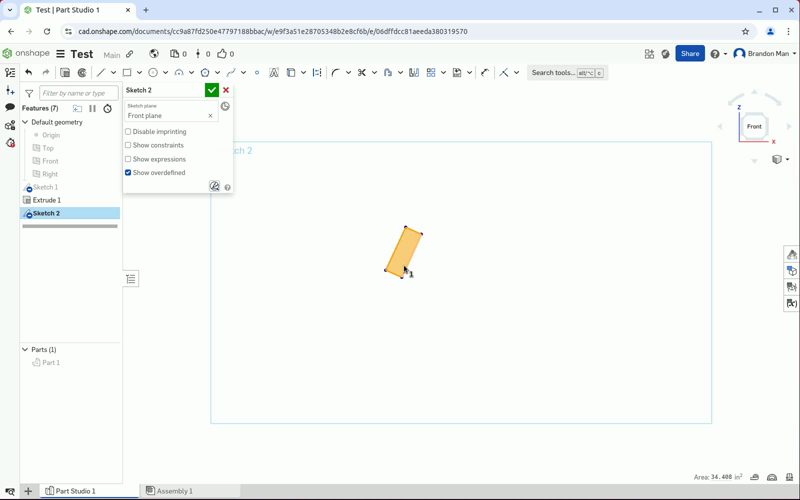
mouse_move(73, 352)
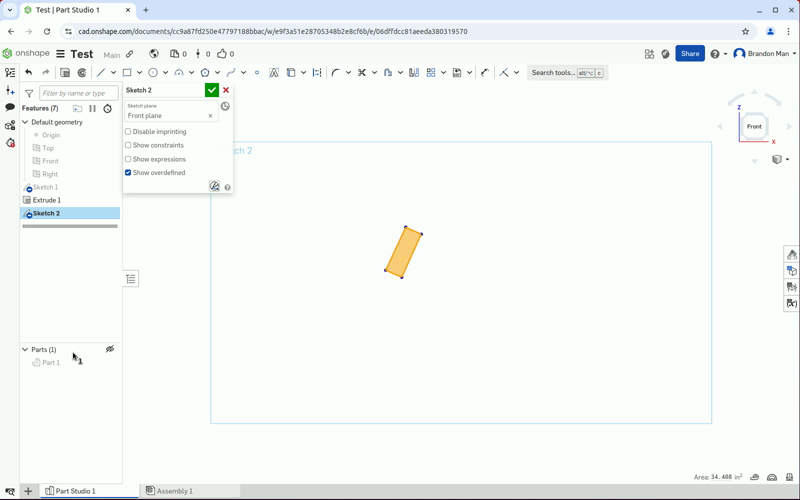
key(shift+y)
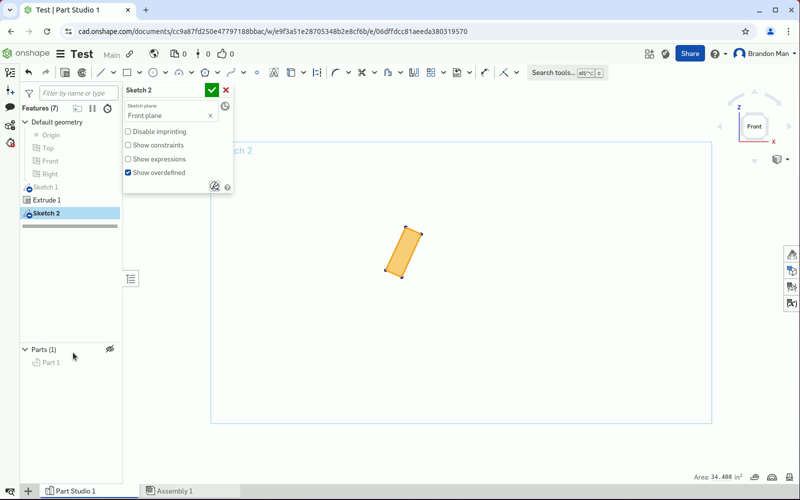
key(shift+e)
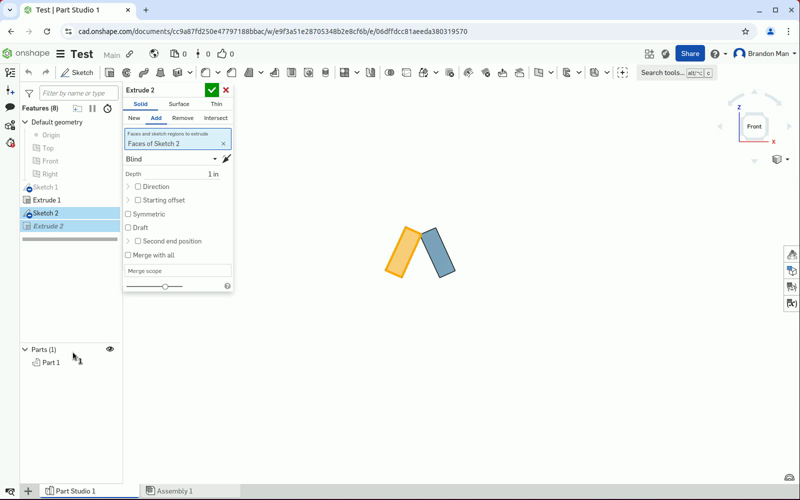
mouse_move(143, 106)
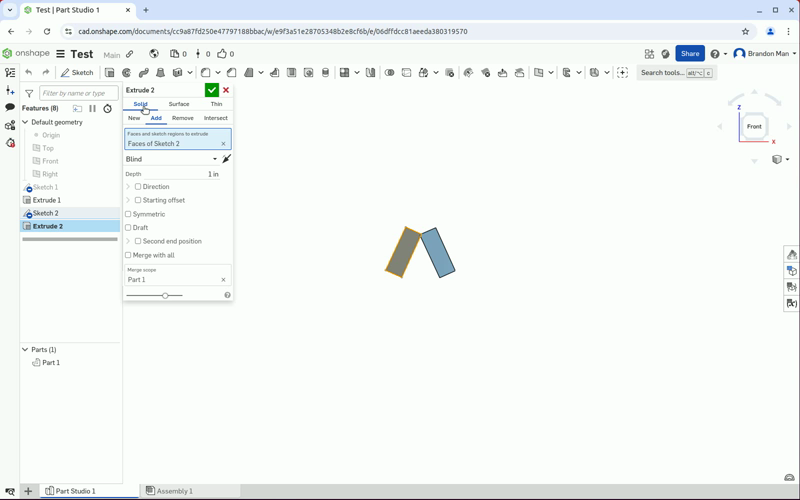
click(143, 106)
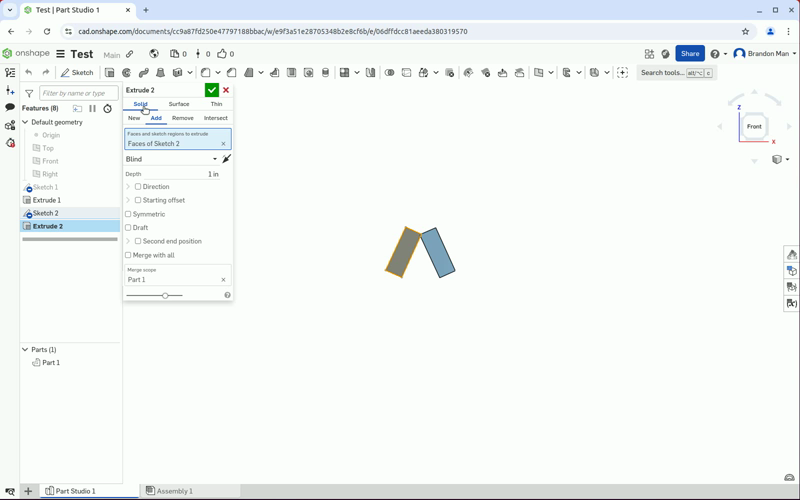
mouse_move(137, 120)
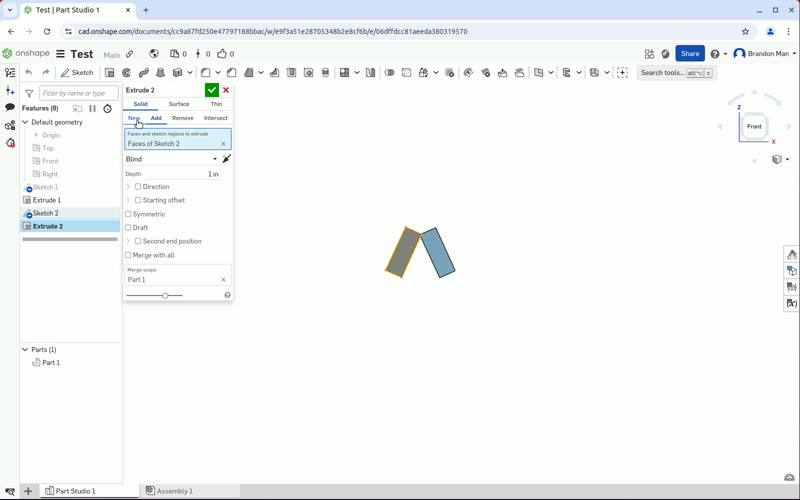
click(137, 120)
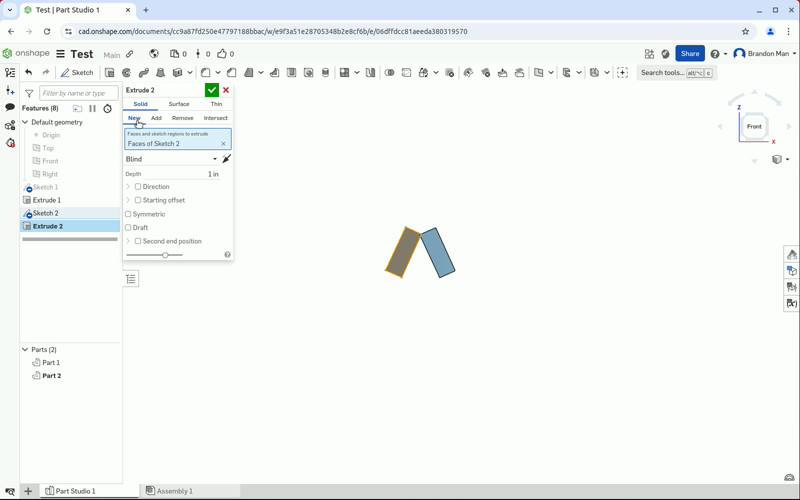
key(tab, 4)
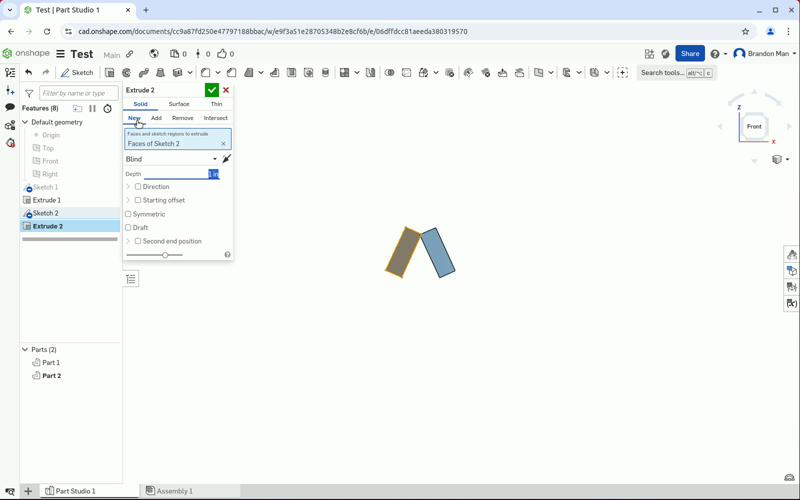
text(2.889)
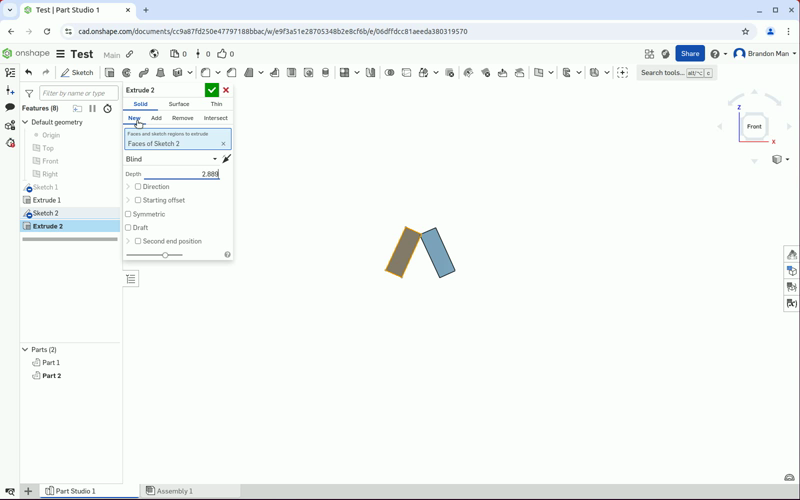
key(enter)
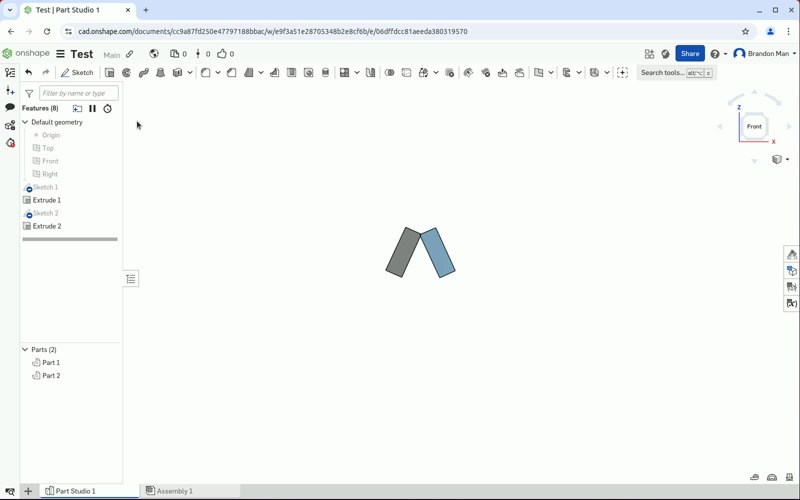
key(shift+h)
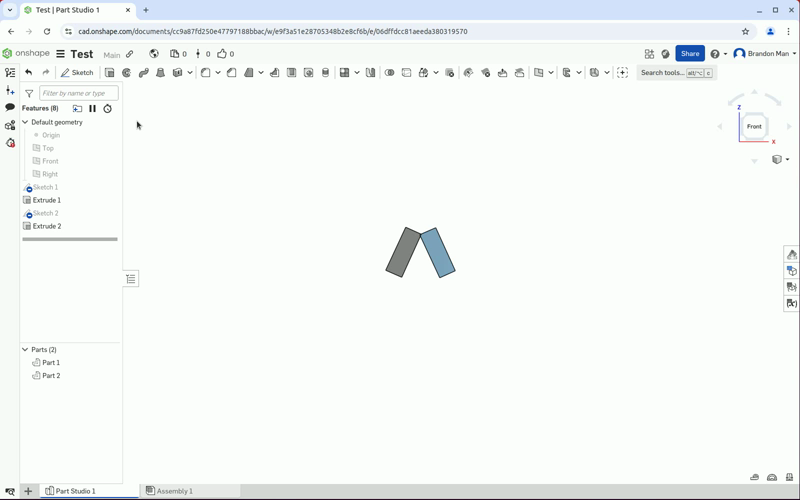
key(shift+h)
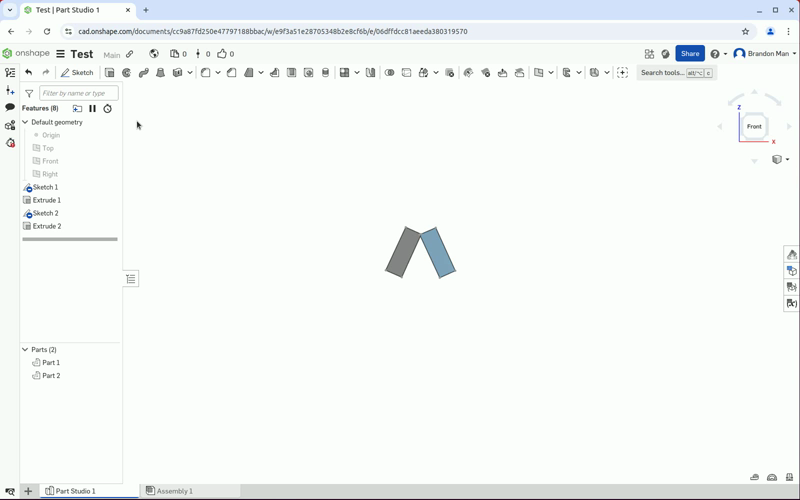
key(shift+7)
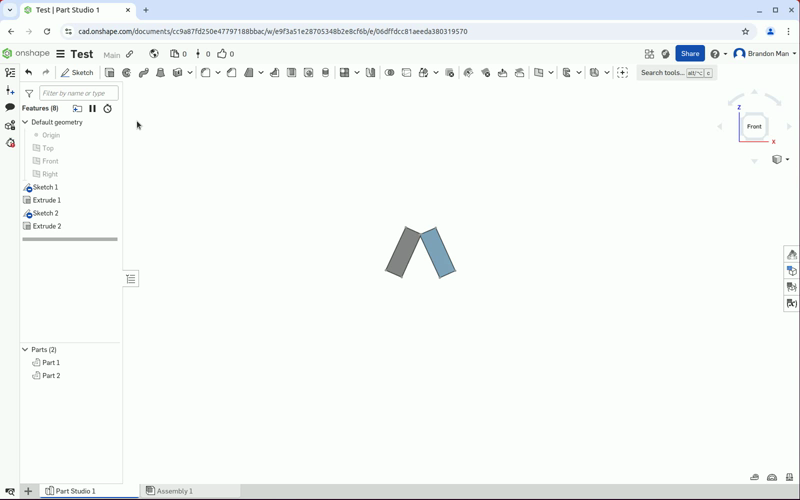
key(left, 2)
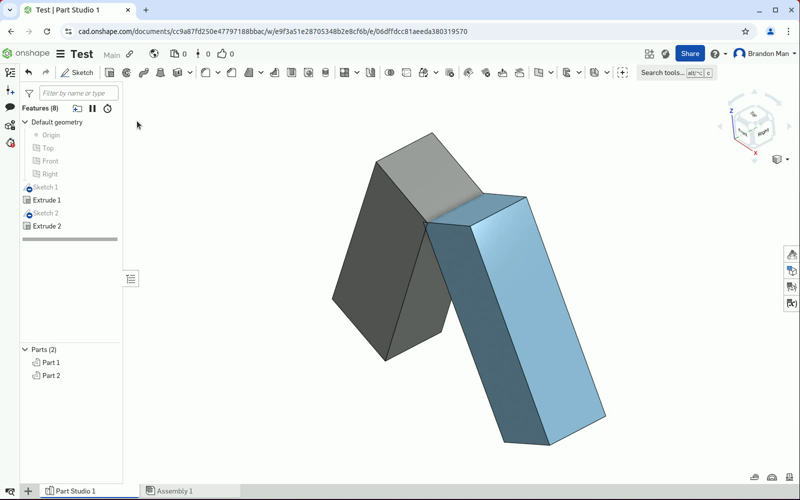
key(down, 2)
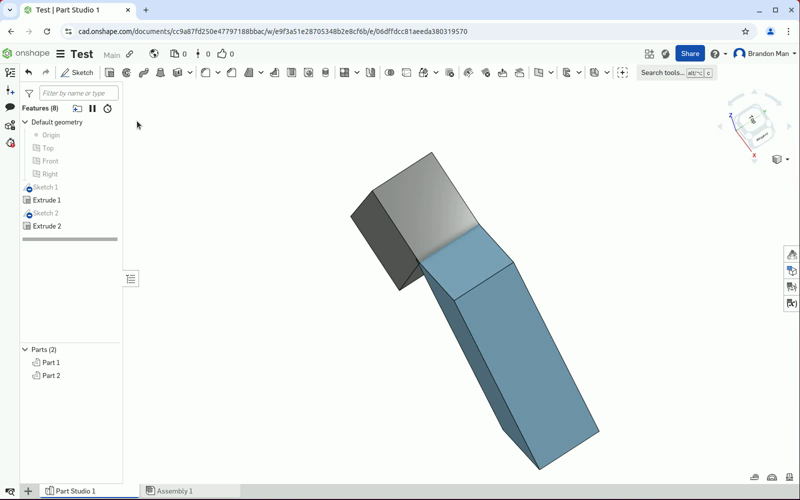
key(up, 2)
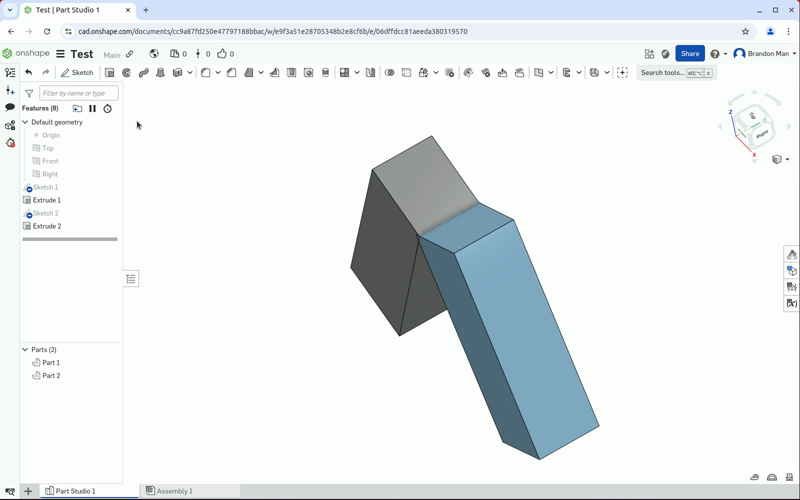
key(right, 2)
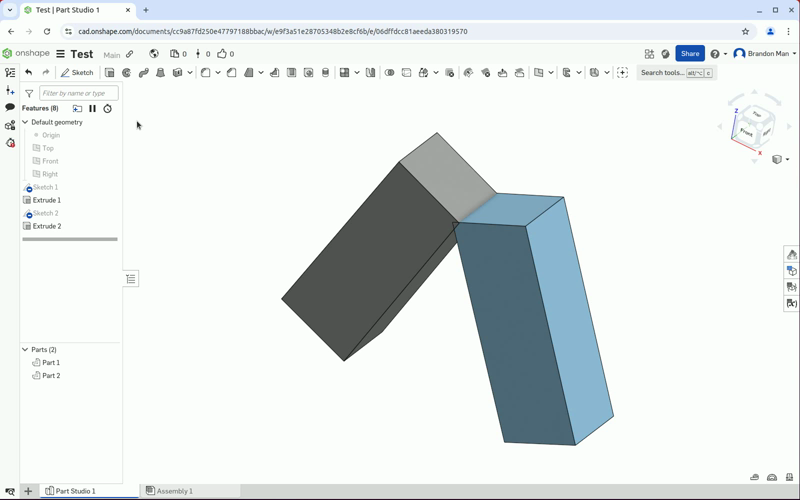
mouse_move(73, 189)
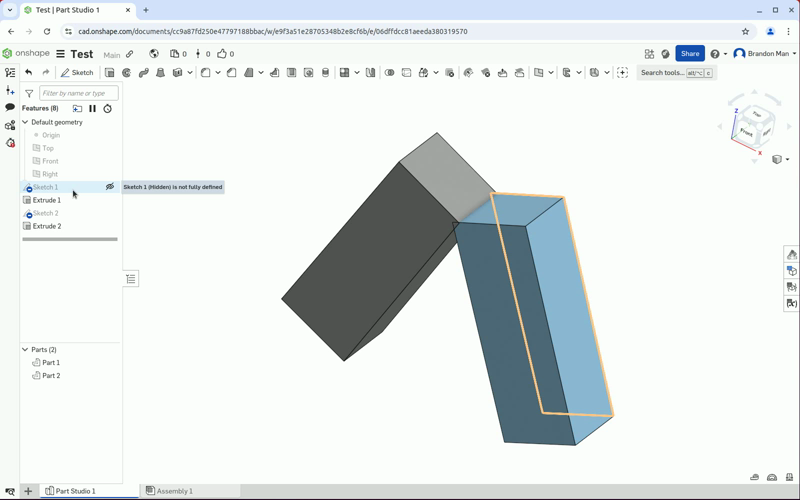
click(73, 189)